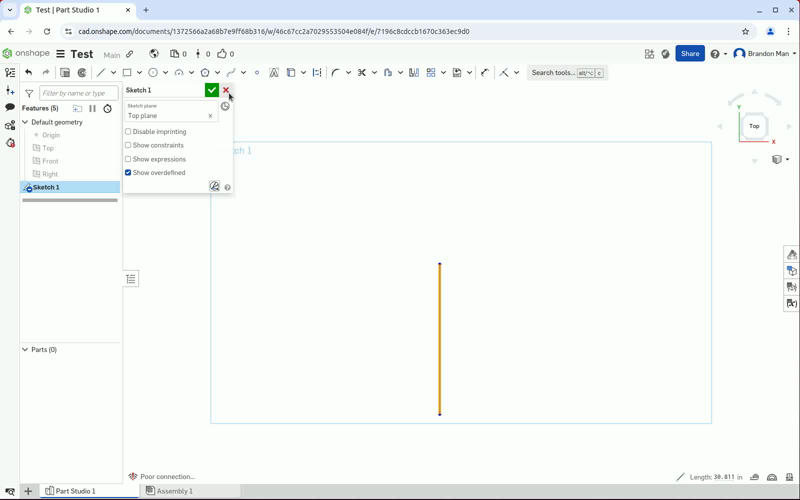
key(shift+h)
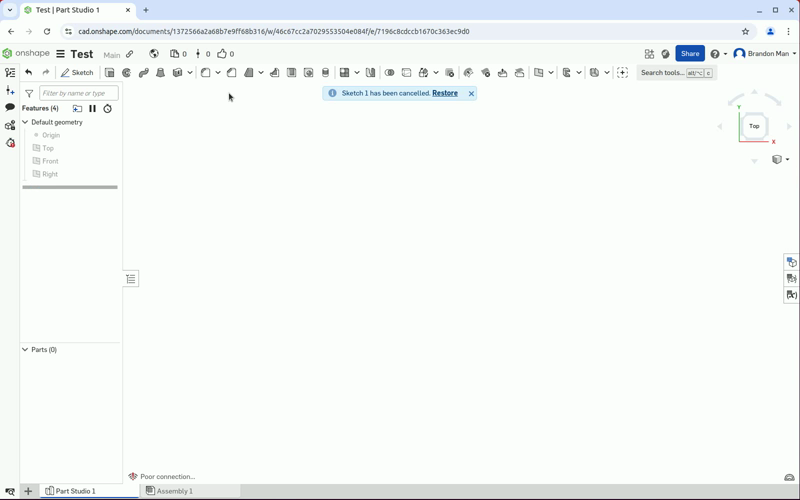
mouse_move(73, 352)
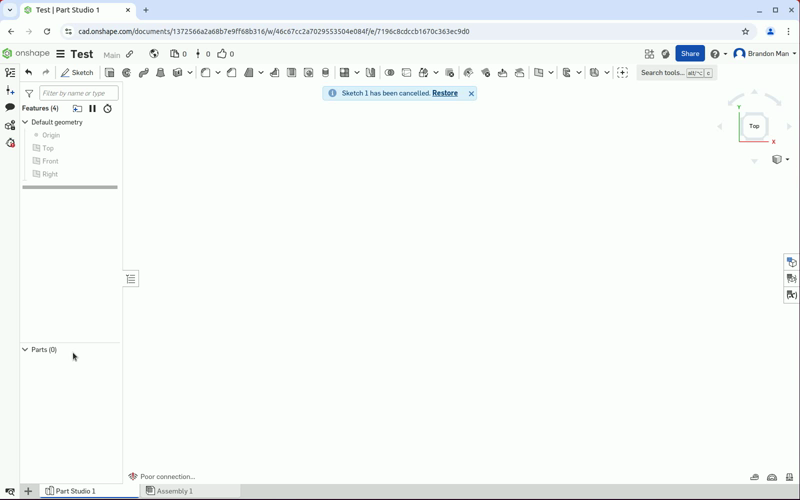
key(y)
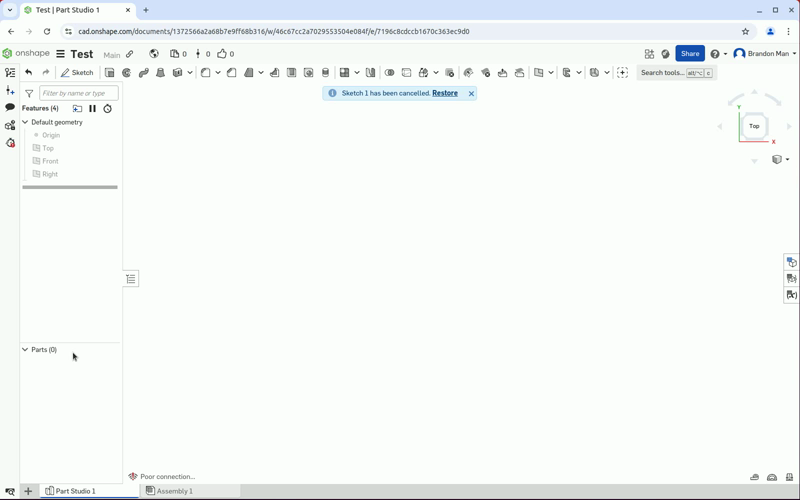
key(shift+p)
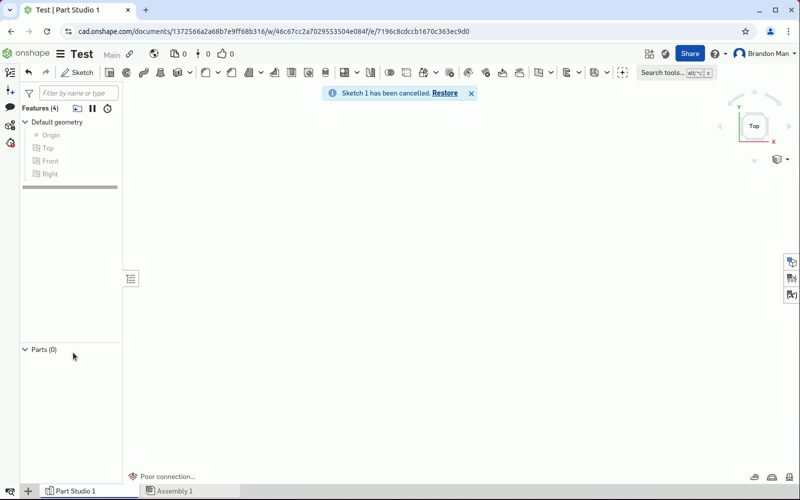
key(space)
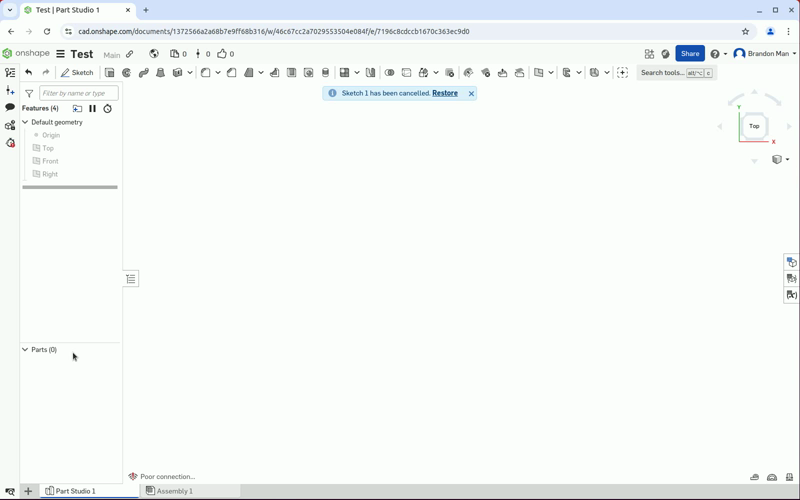
key_down(shift)
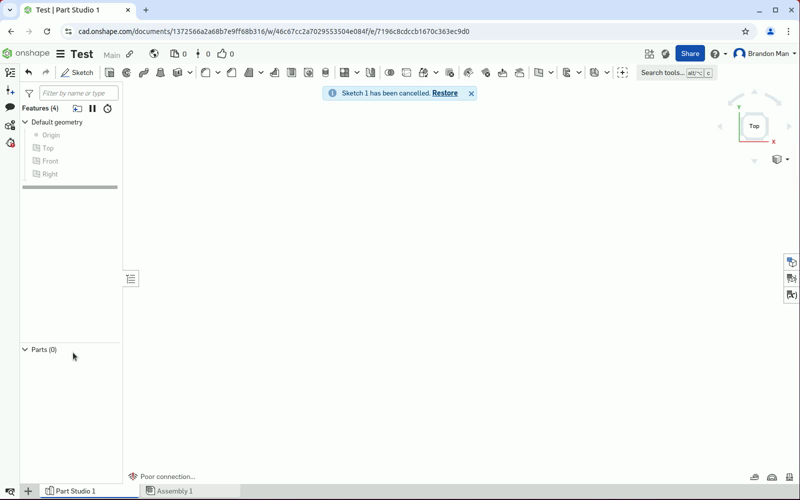
key(up)
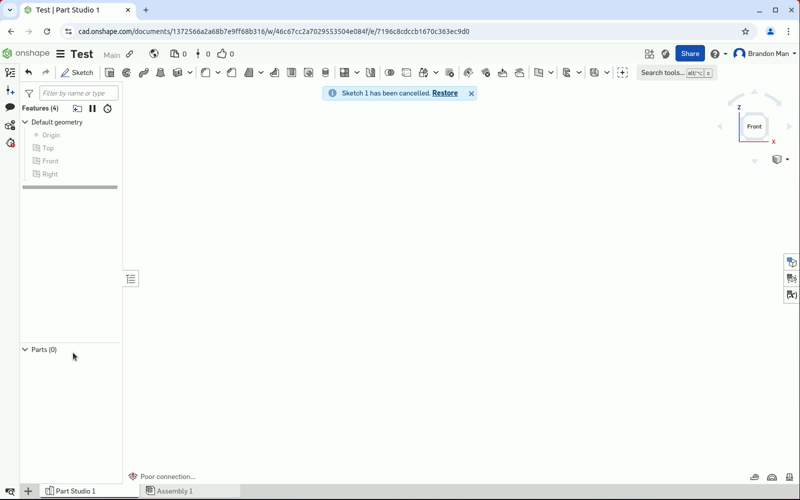
key_up(shift)
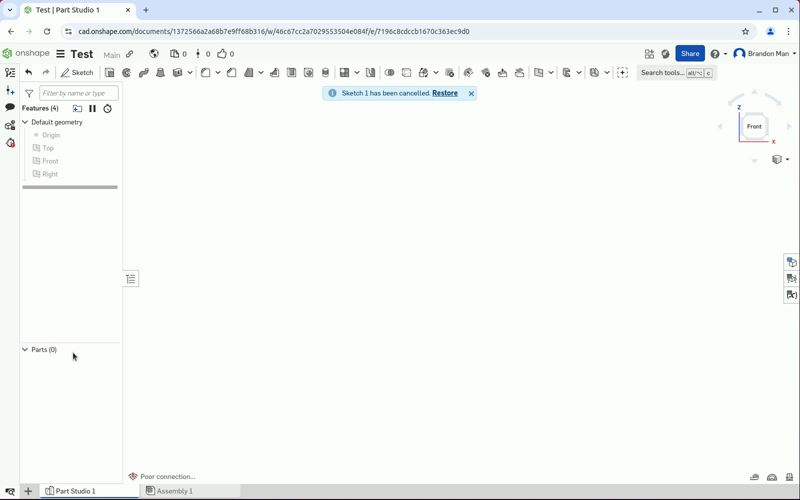
key(space)
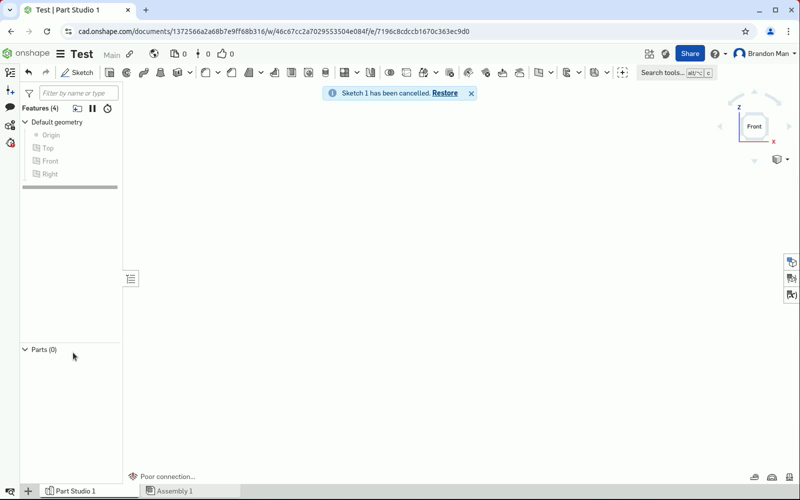
key_down(shift)
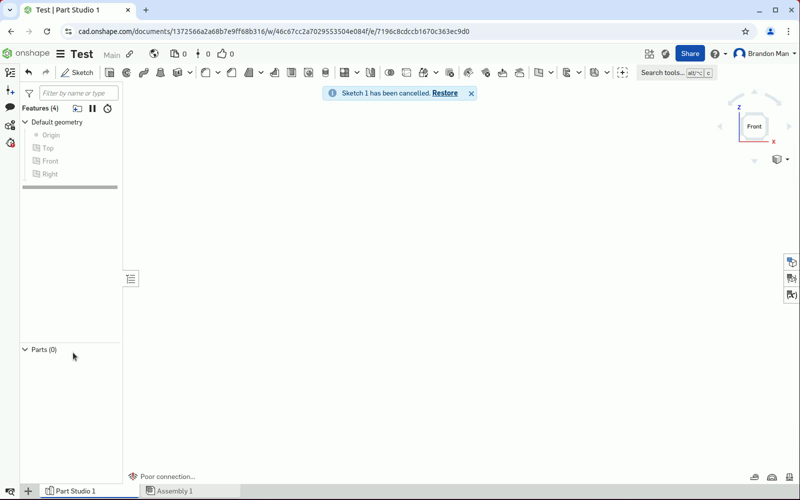
key(left)
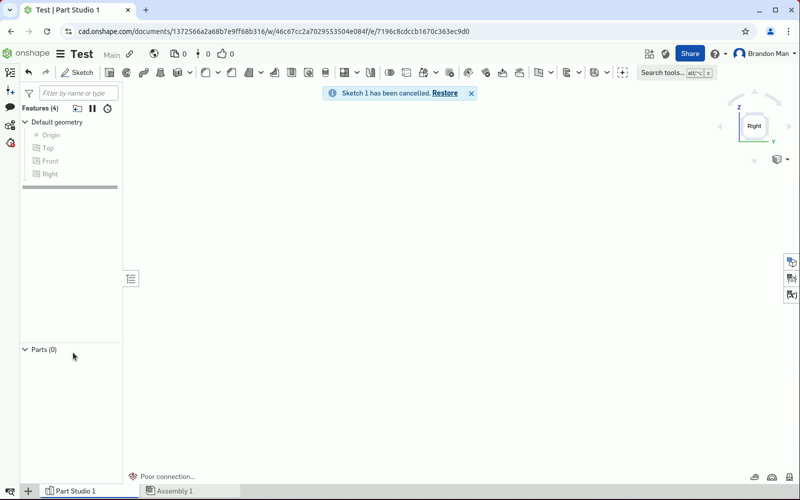
key_up(shift)
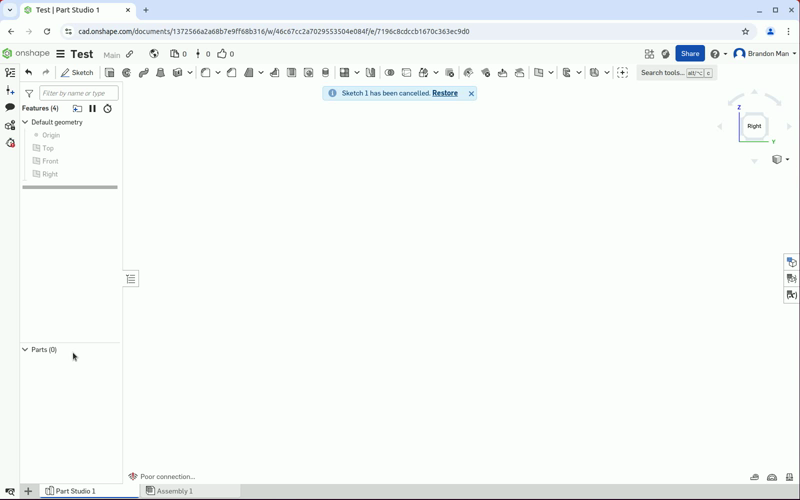
mouse_move(73, 352)
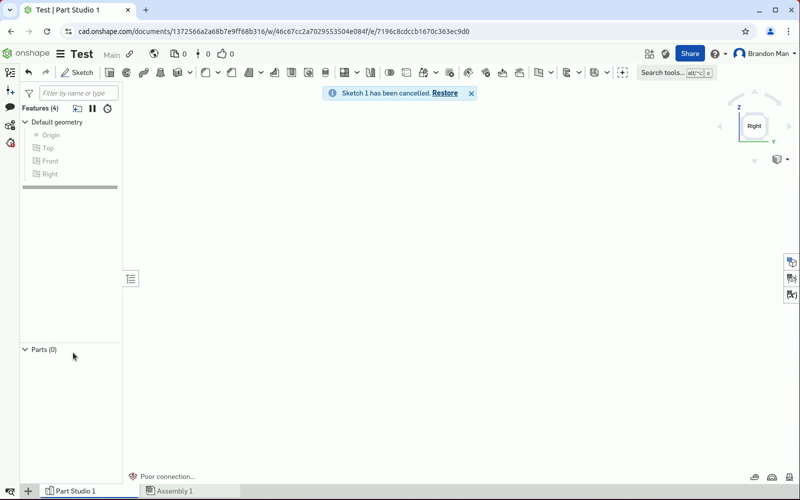
key(shift+y)
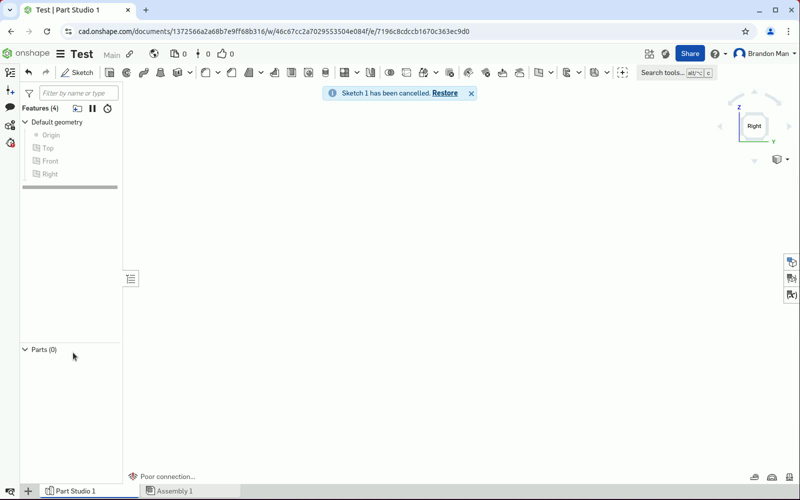
key(shift+s)
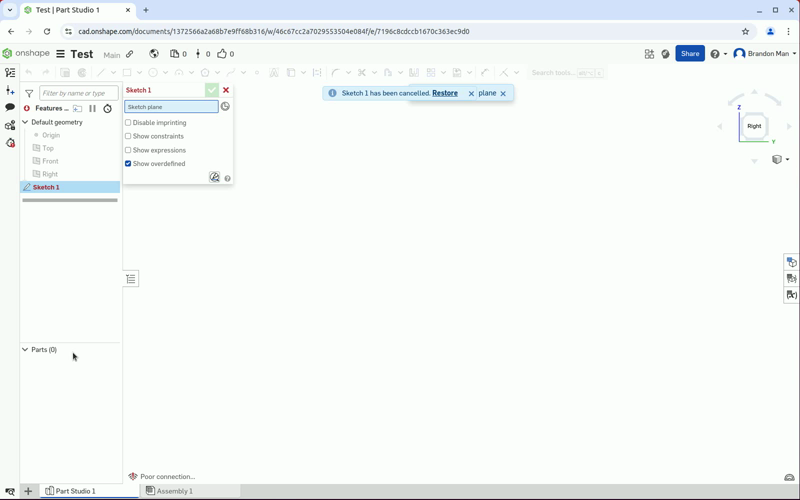
mouse_move(73, 176)
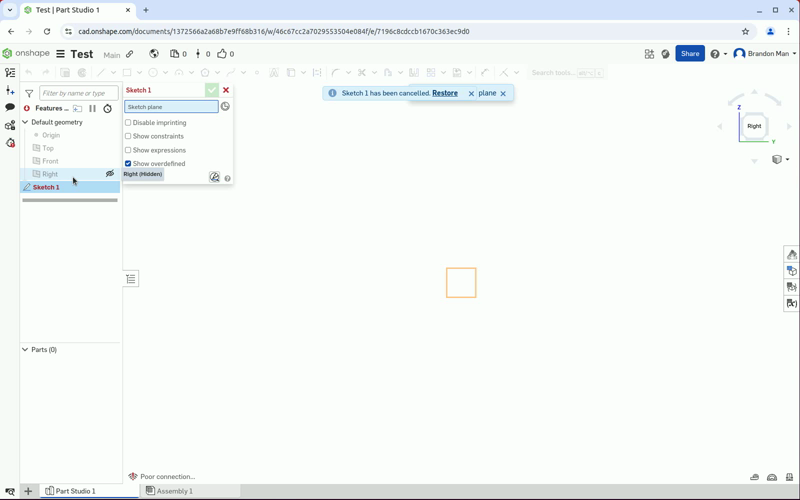
click(73, 176)
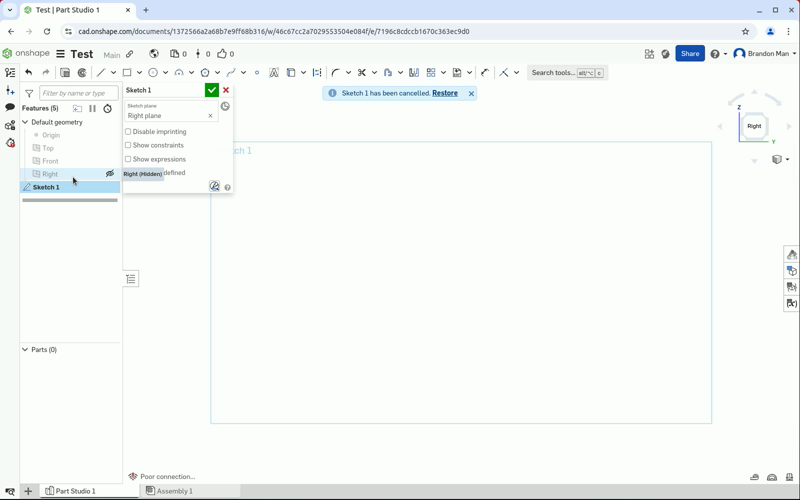
mouse_move(73, 352)
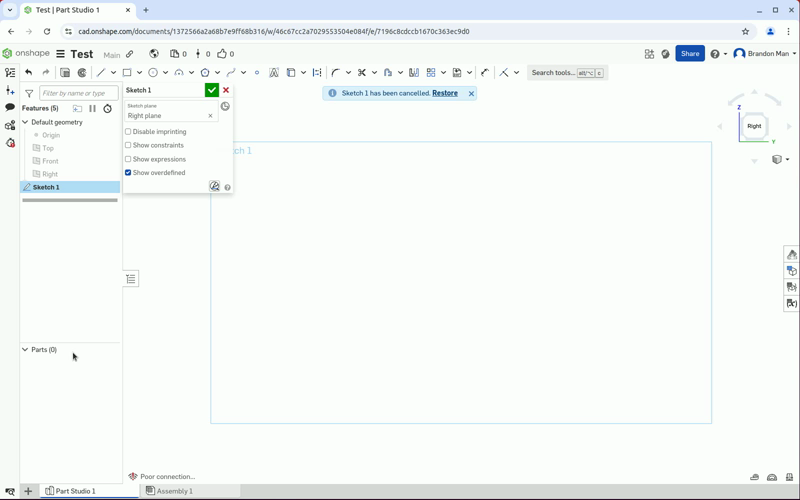
key(y)
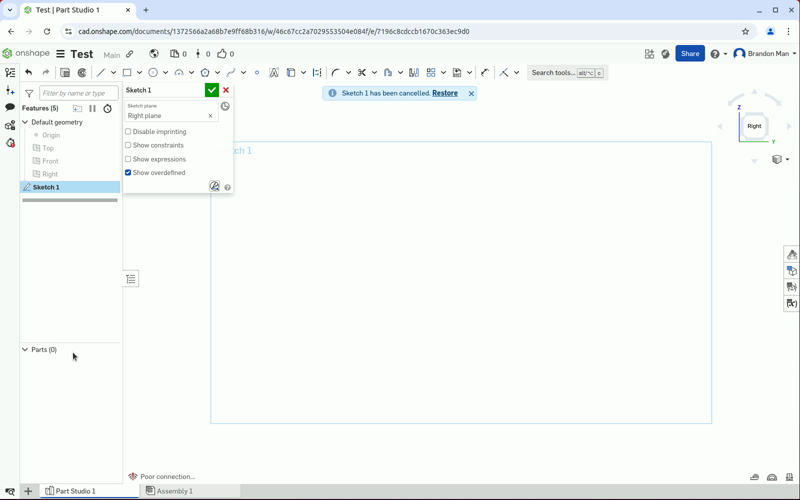
key(l)
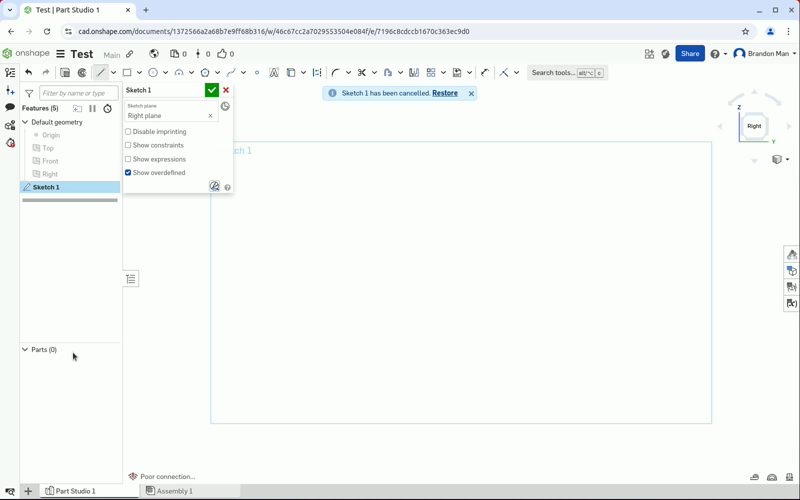
key_down(shift)
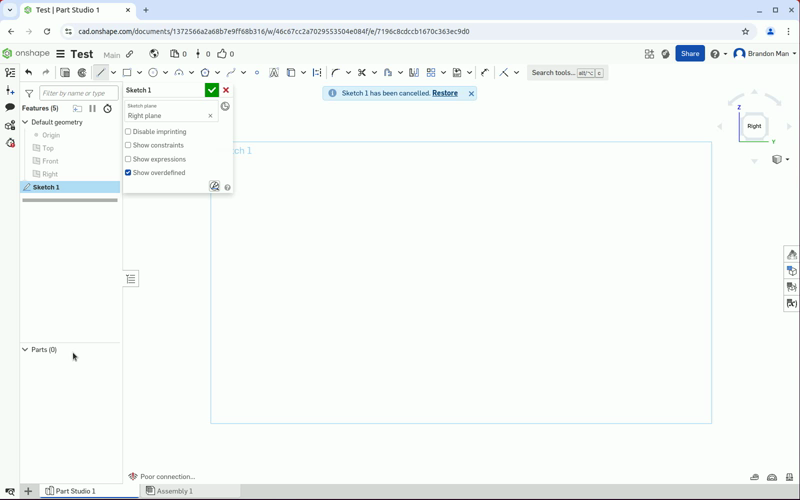
mouse_move(405, 342)
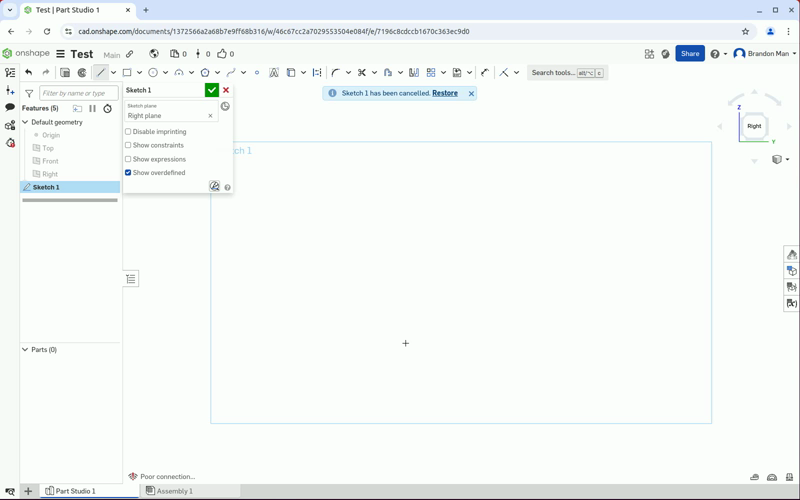
click(405, 342)
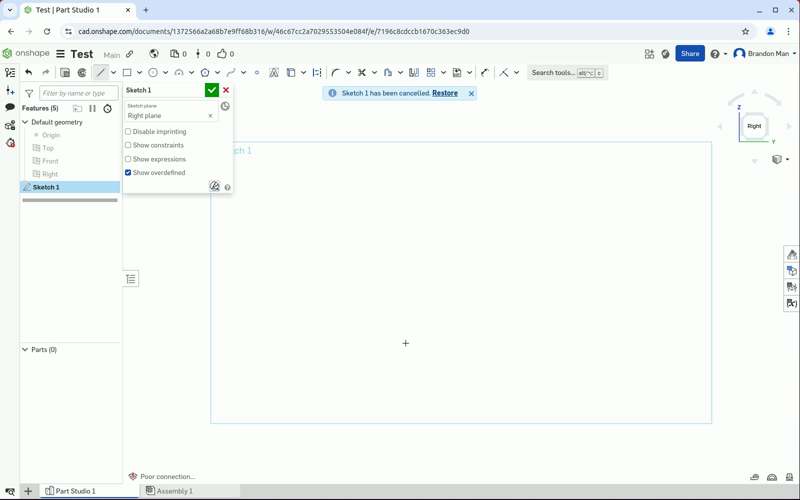
key_up(shift)
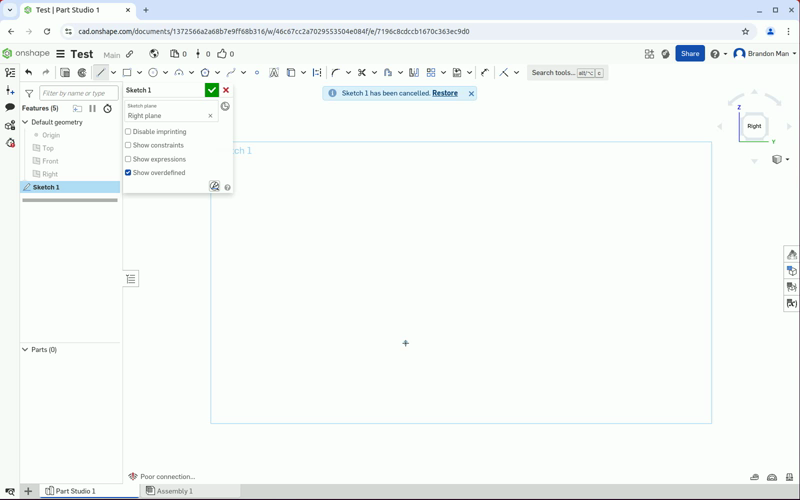
key_down(shift)
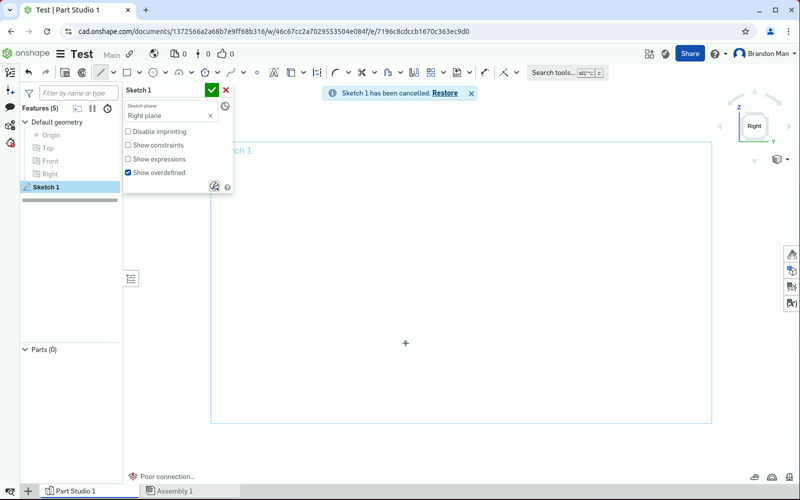
mouse_move(514, 342)
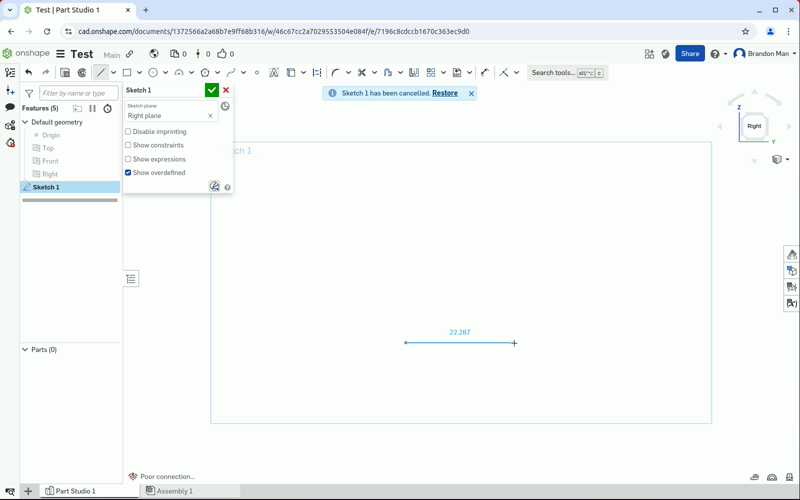
click(514, 342)
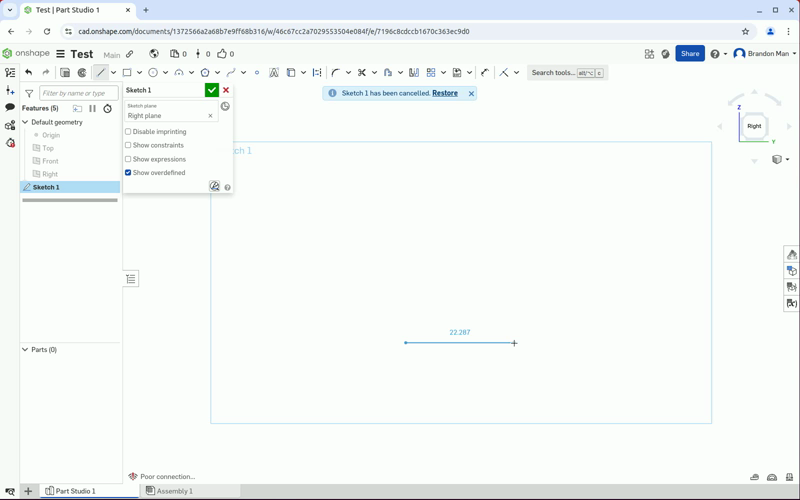
key_up(shift)
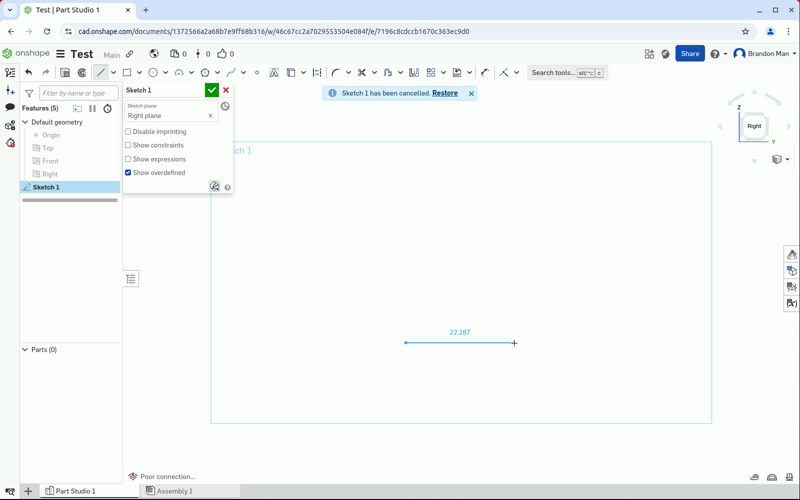
key_down(shift)
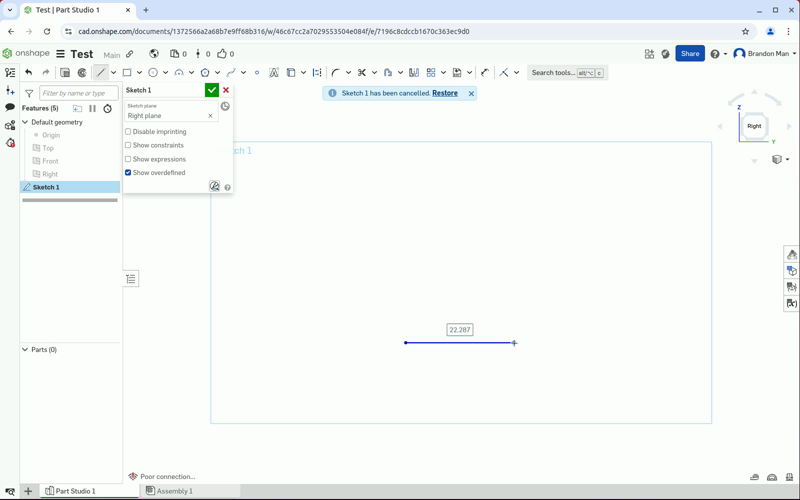
mouse_move(514, 224)
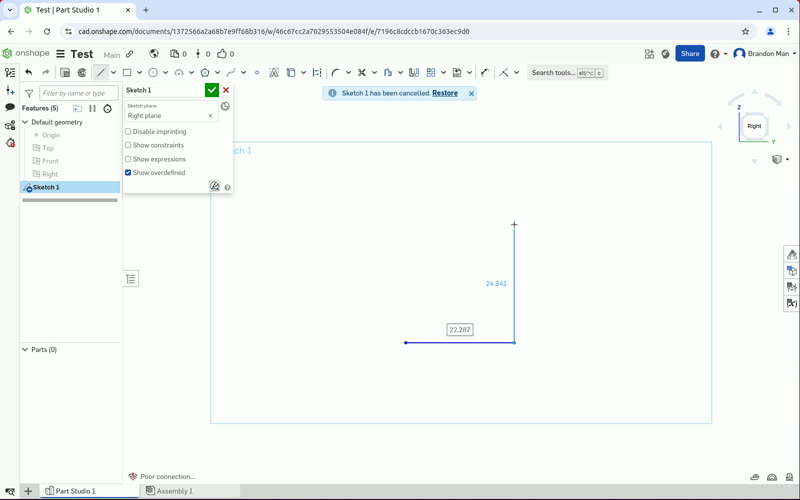
click(514, 224)
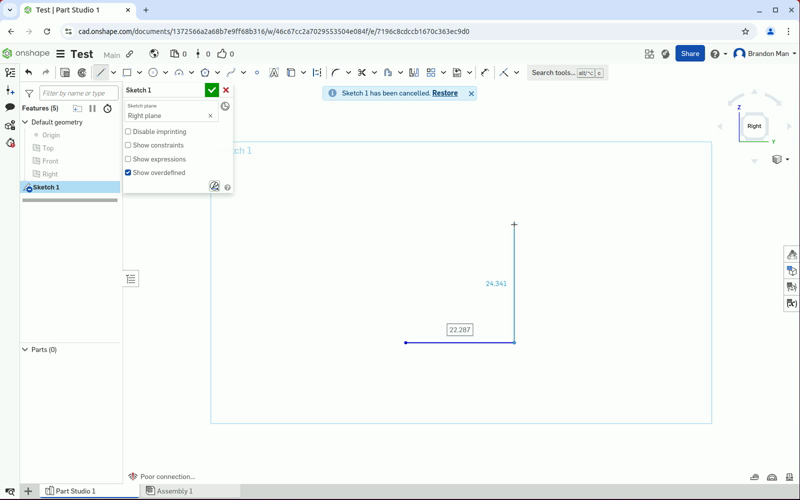
key_up(shift)
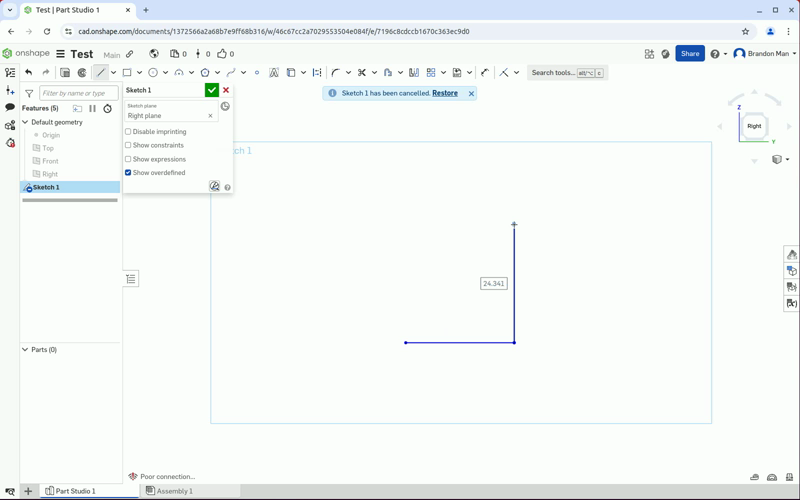
key_down(shift)
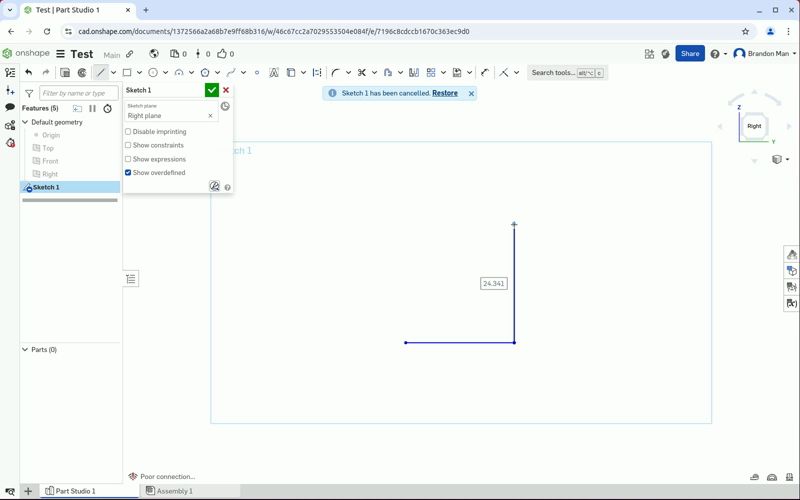
mouse_move(405, 224)
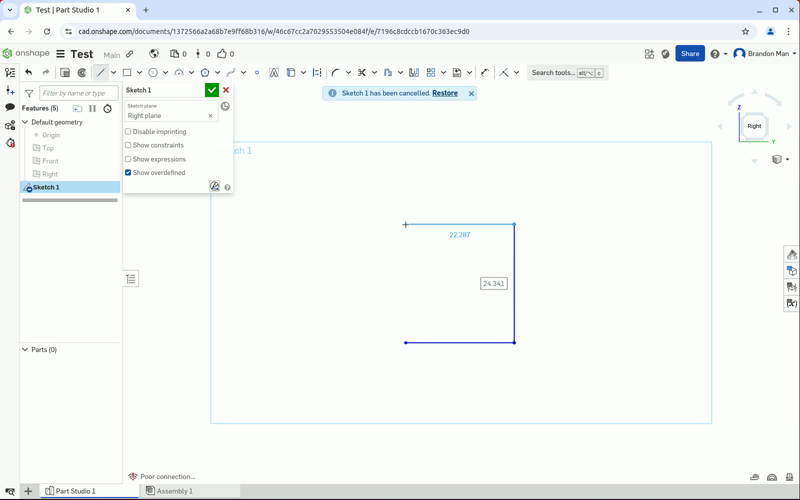
click(405, 224)
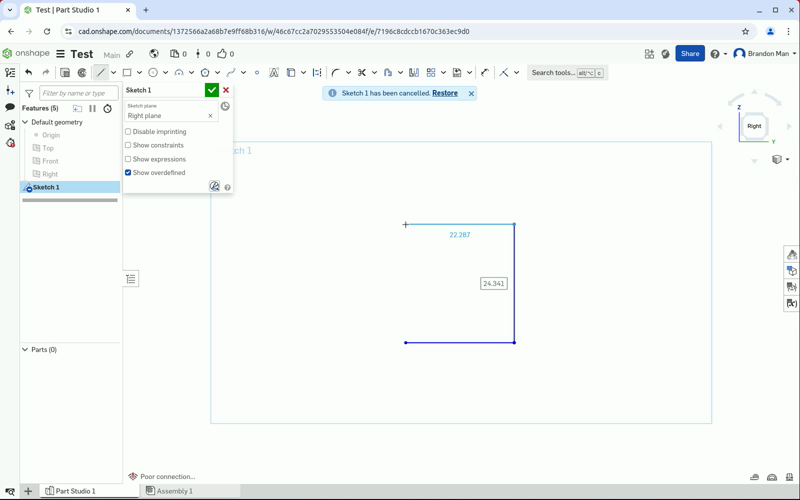
key_up(shift)
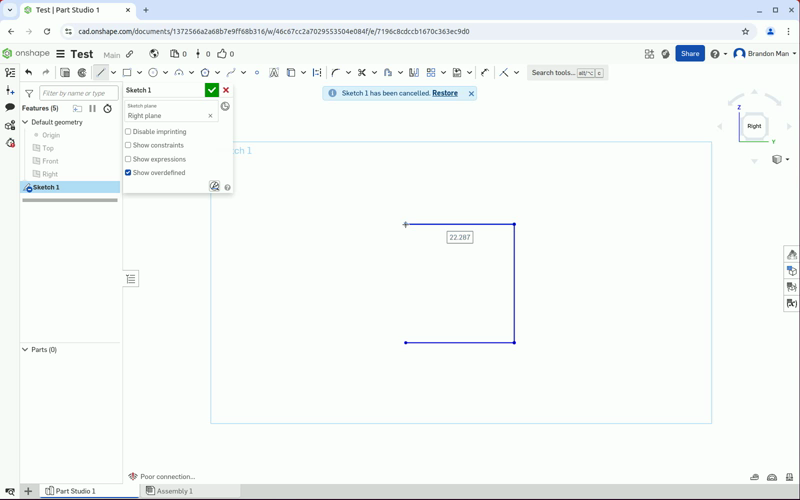
key_down(shift)
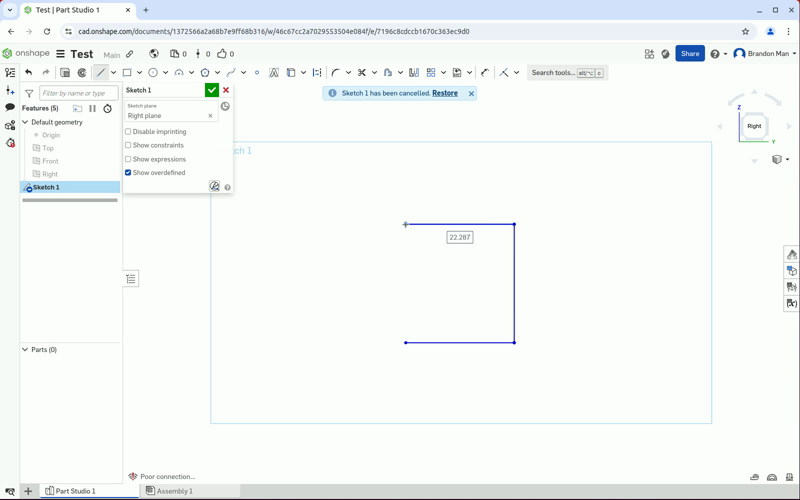
mouse_move(405, 342)
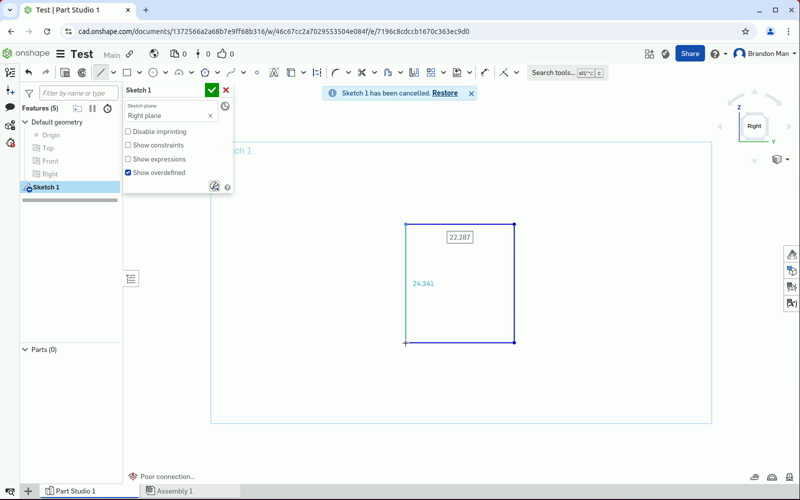
key_up(shift)
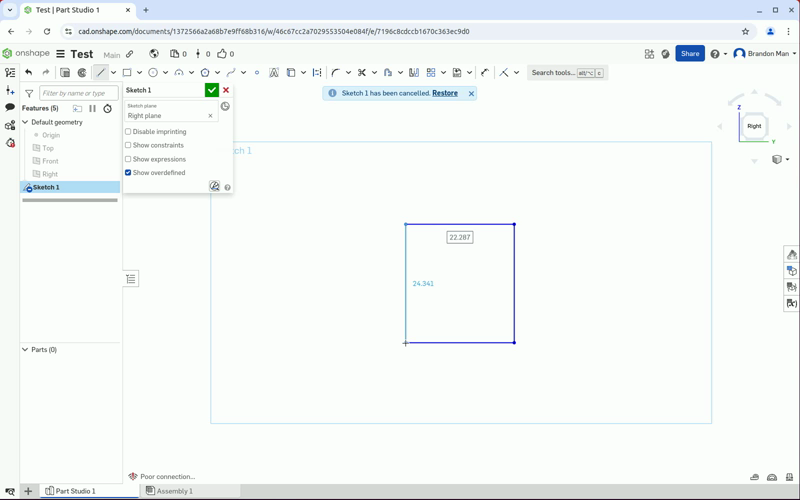
click(405, 342)
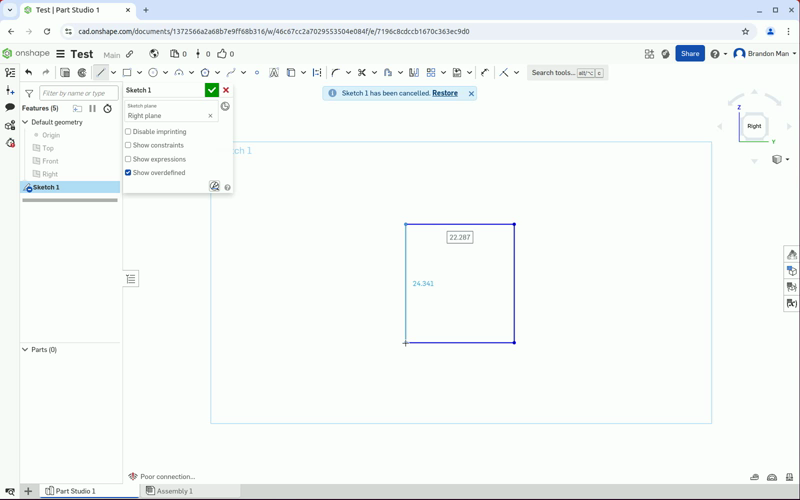
key(esc)
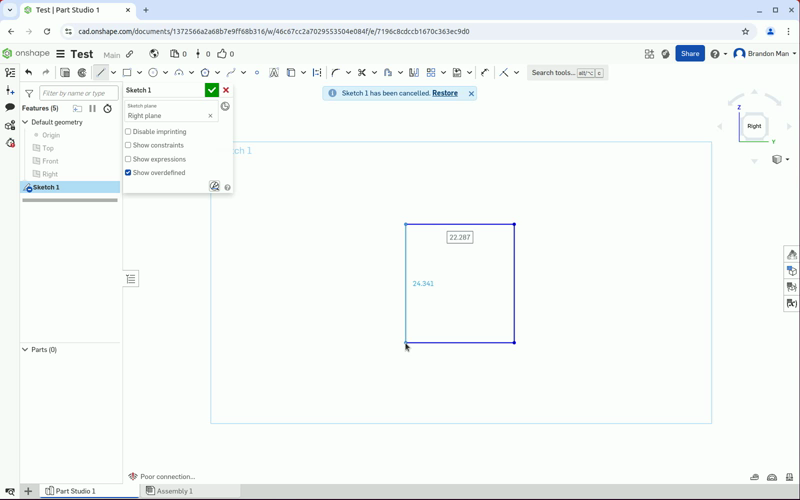
mouse_move(462, 327)
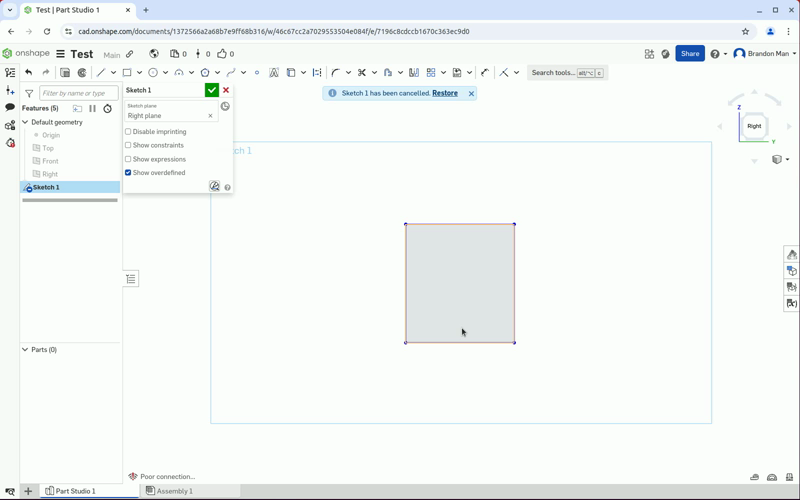
click(462, 327)
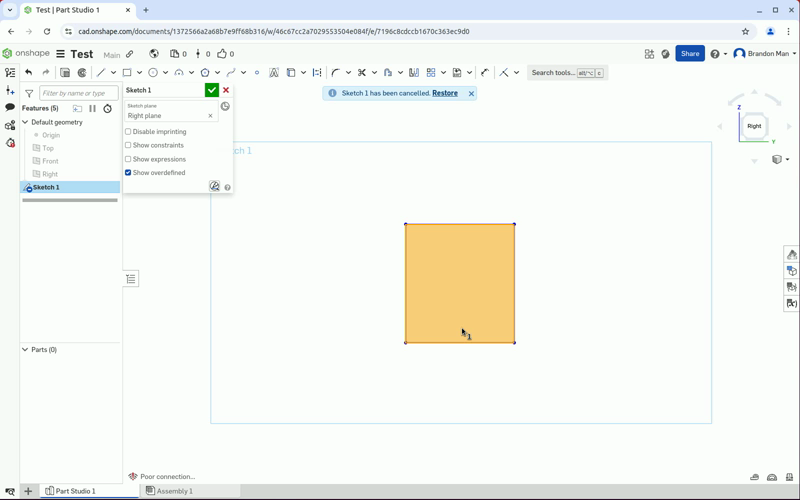
mouse_move(73, 352)
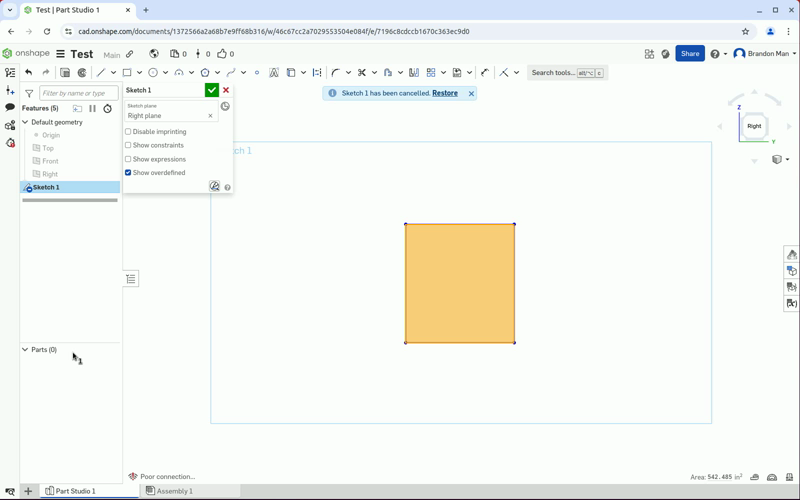
key(shift+y)
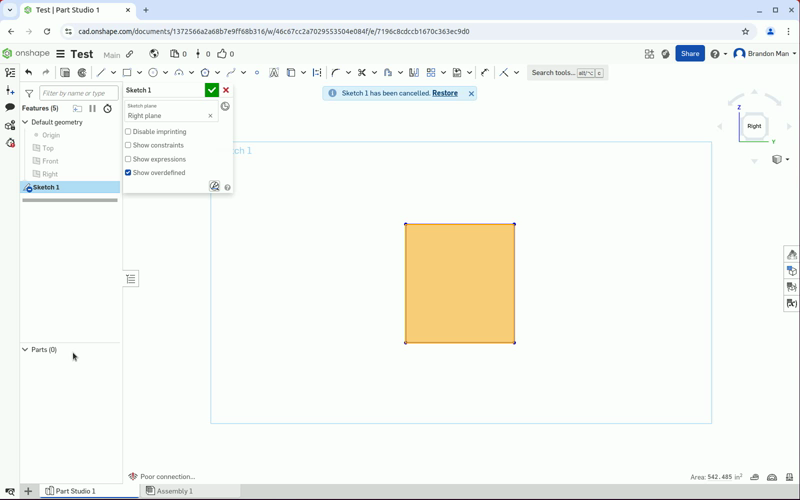
key(shift+e)
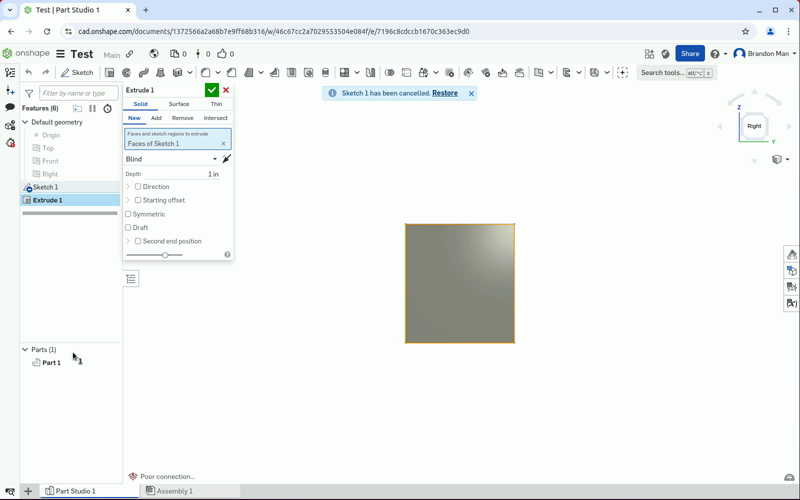
mouse_move(143, 106)
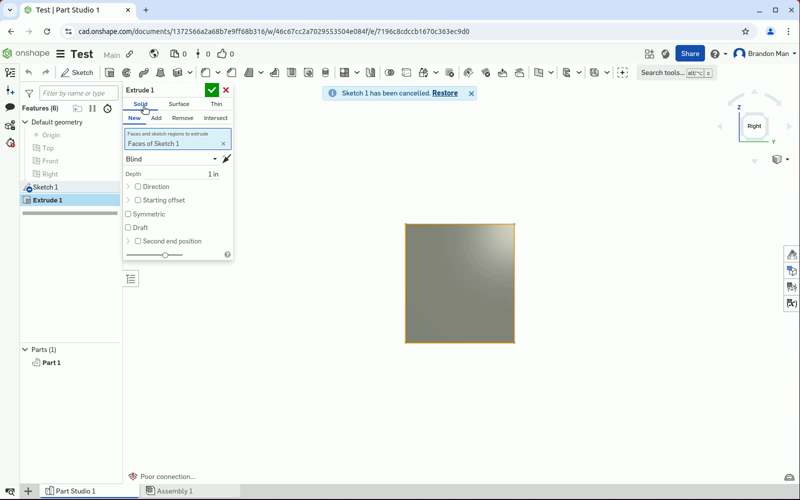
click(143, 106)
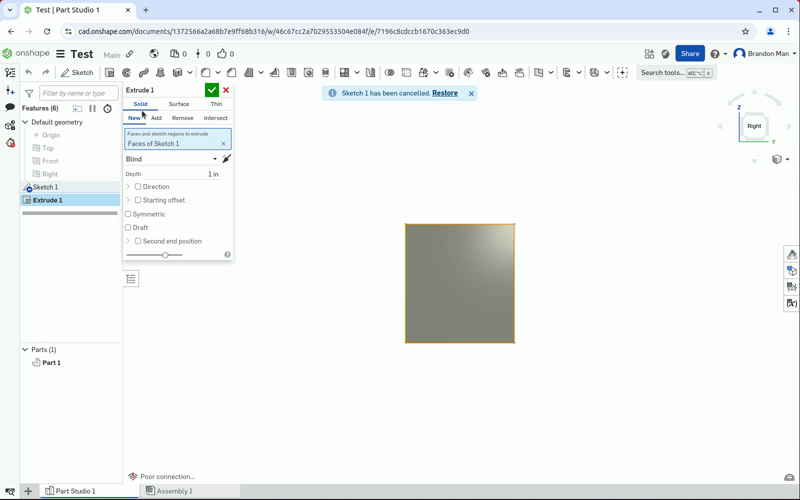
mouse_move(137, 120)
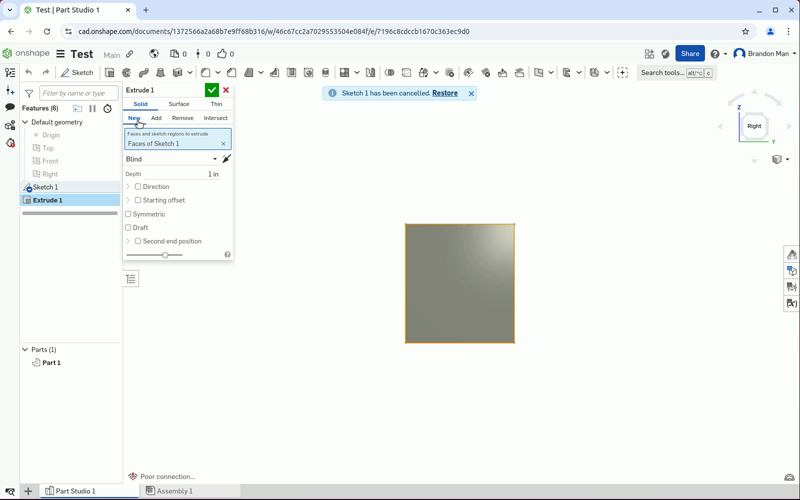
click(137, 120)
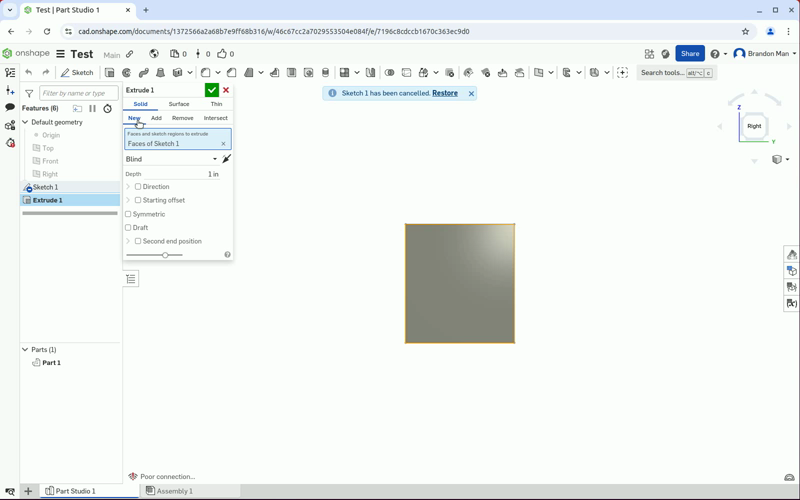
key(tab, 4)
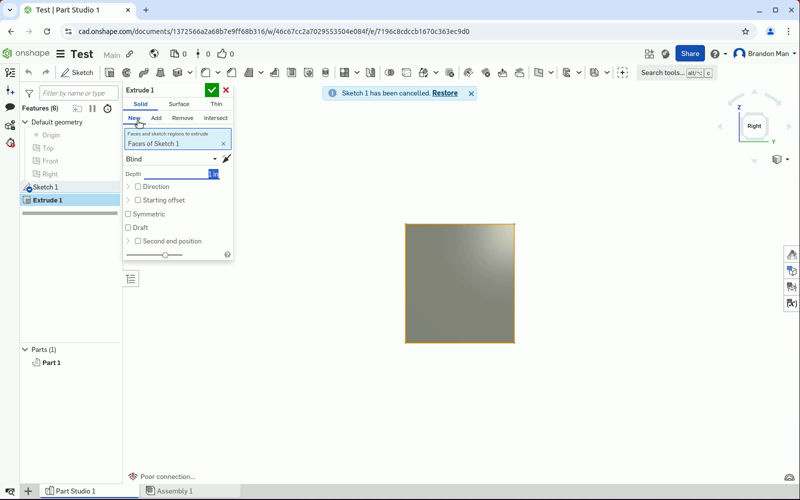
text(-23.108)
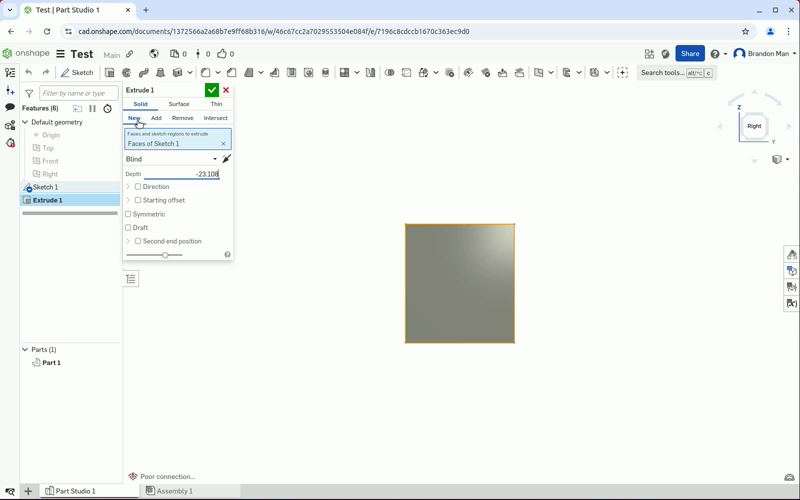
key(enter)
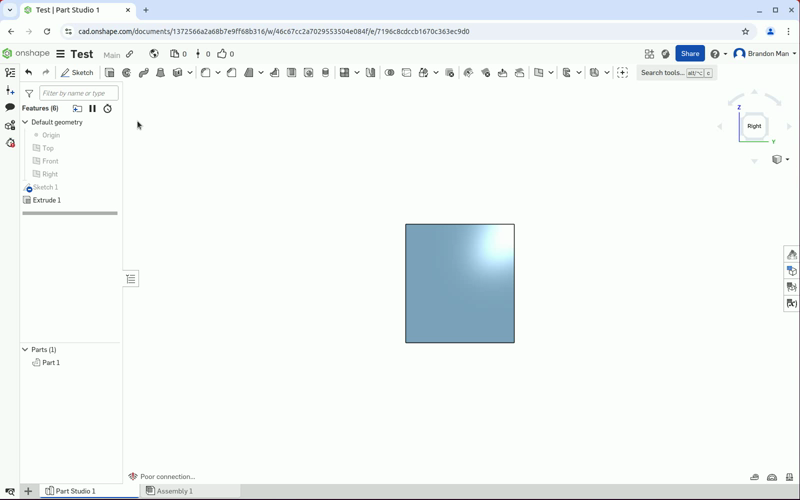
key(shift+h)
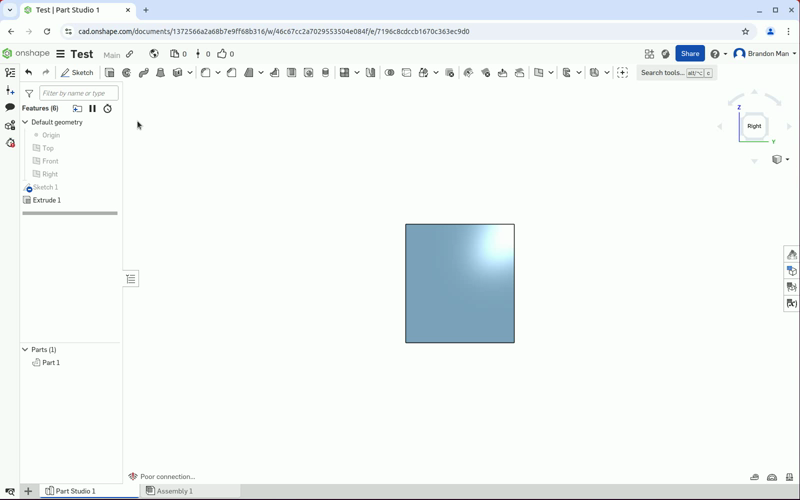
key(shift+h)
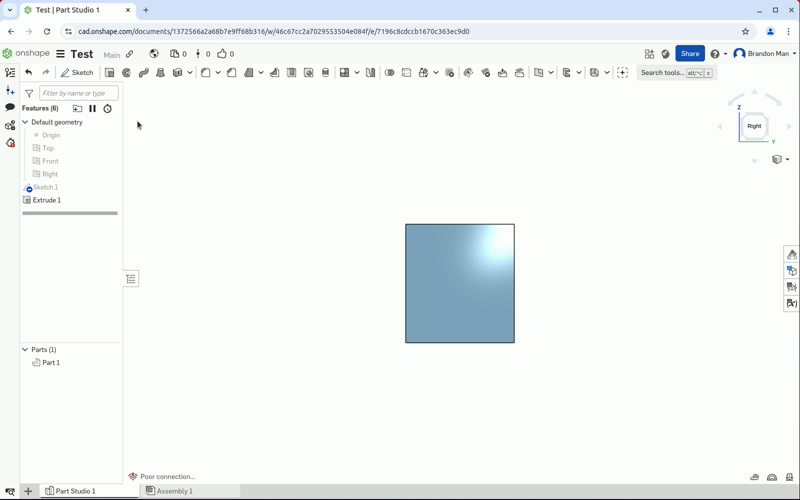
mouse_move(73, 189)
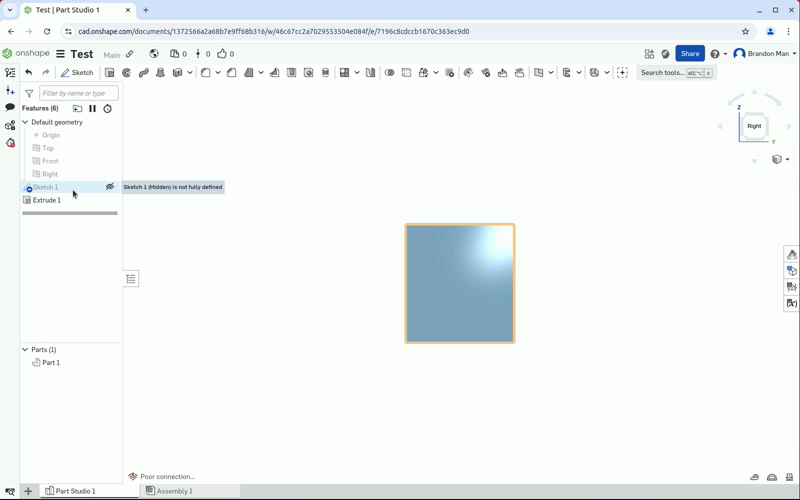
click(73, 189)
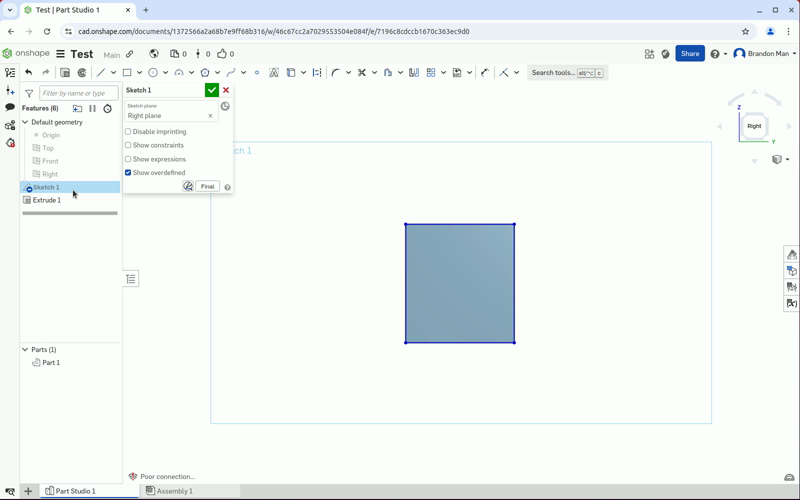
mouse_move(229, 92)
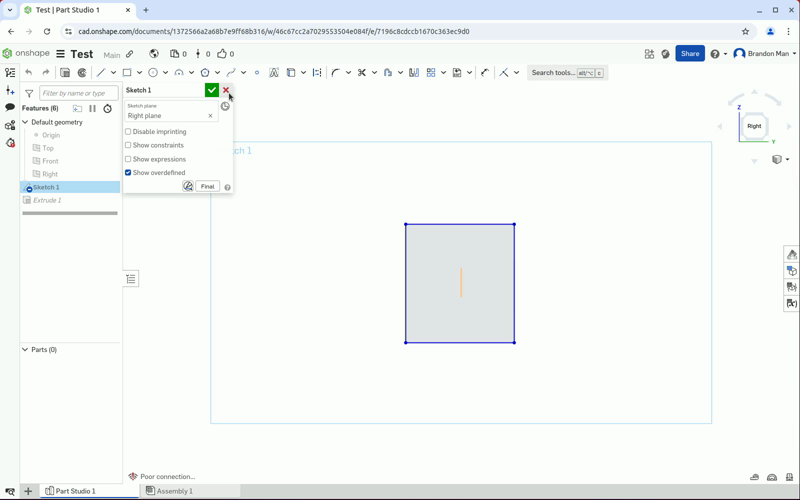
click(229, 92)
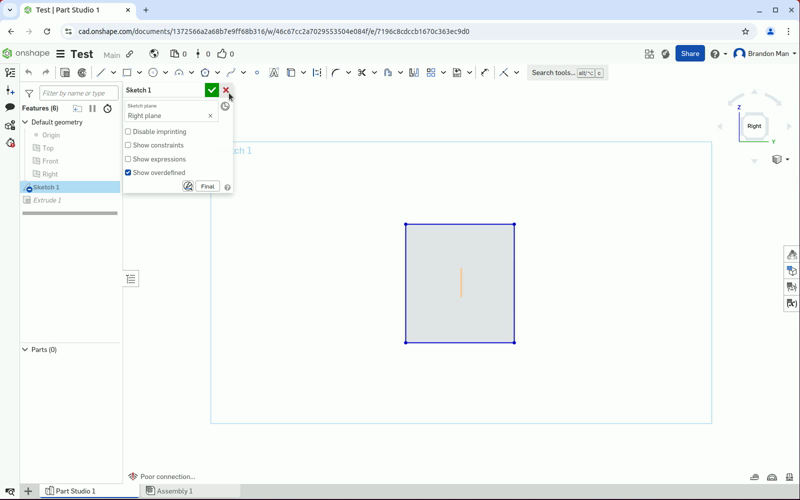
key(shift+s)
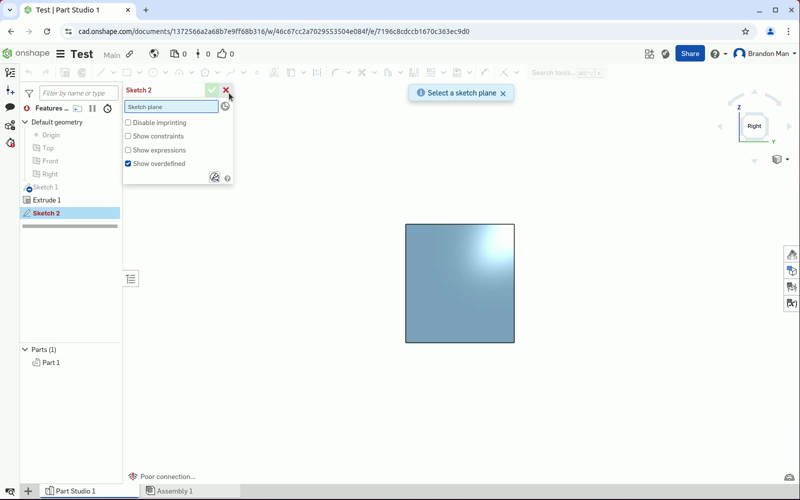
mouse_move(73, 176)
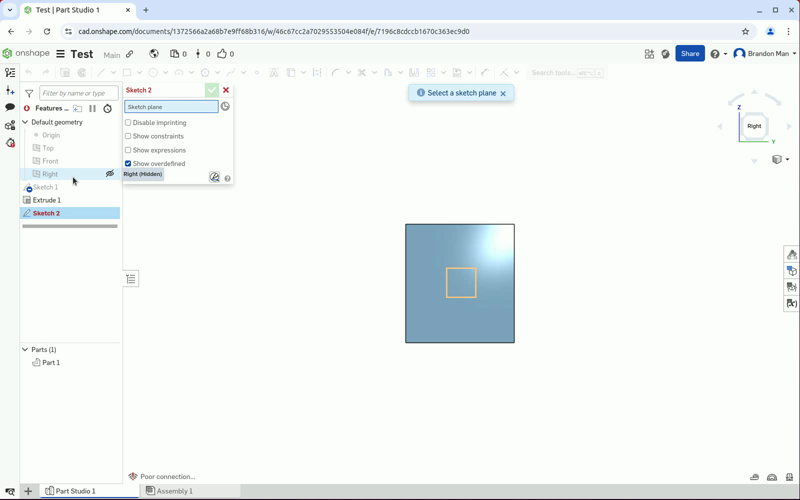
click(73, 176)
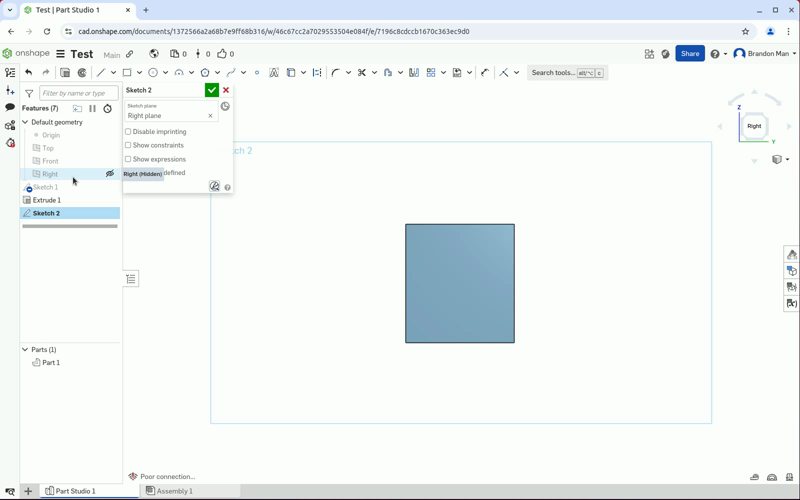
mouse_move(73, 352)
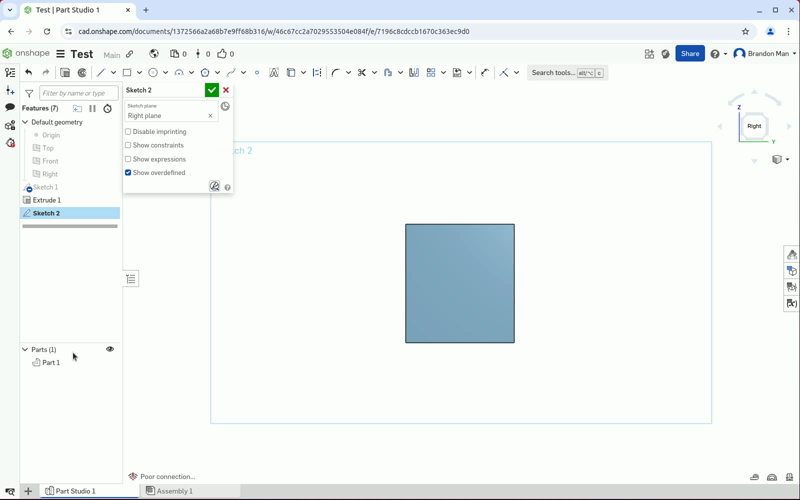
key(y)
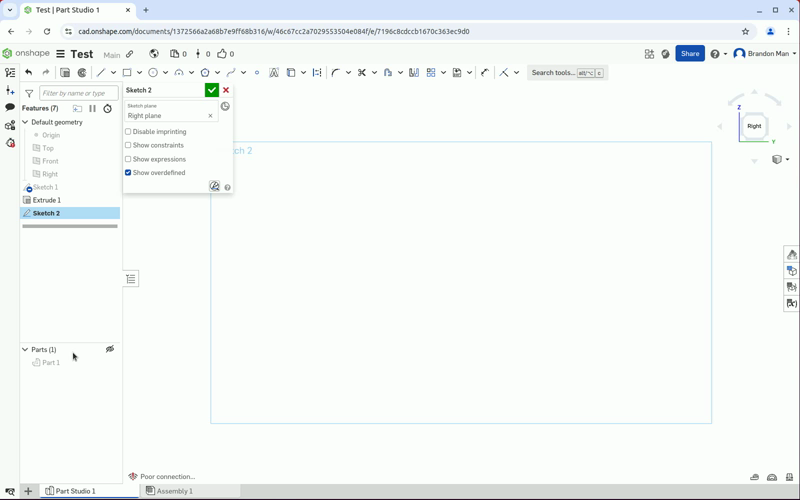
key(l)
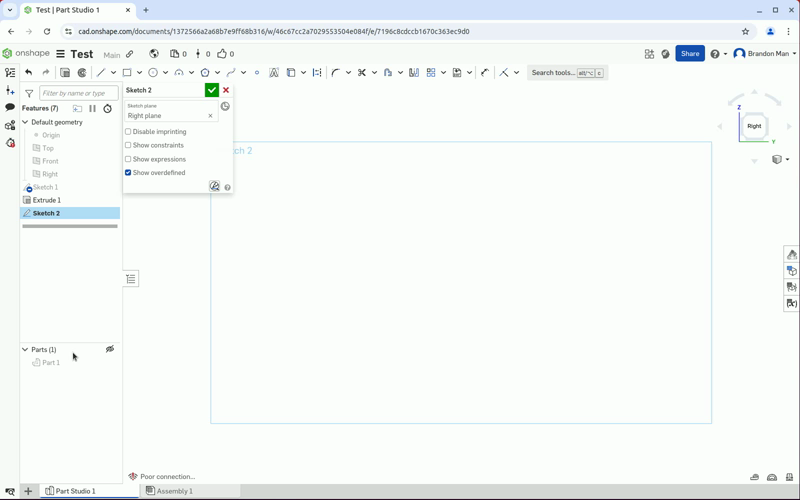
key_down(shift)
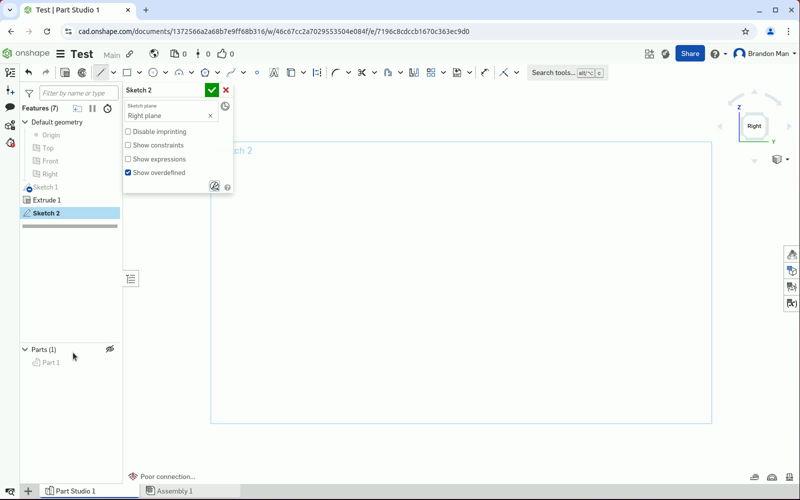
mouse_move(444, 293)
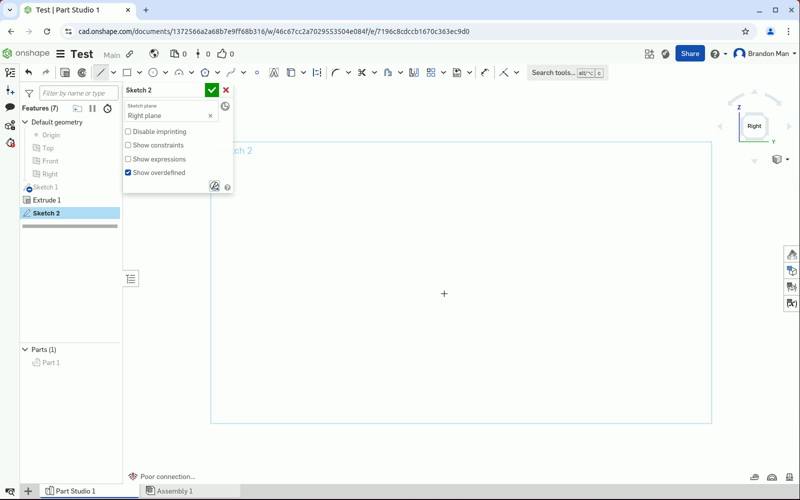
click(444, 293)
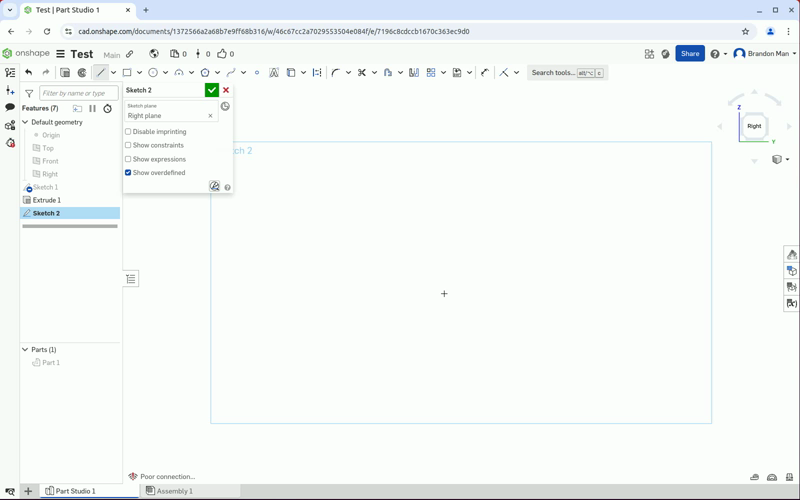
key_up(shift)
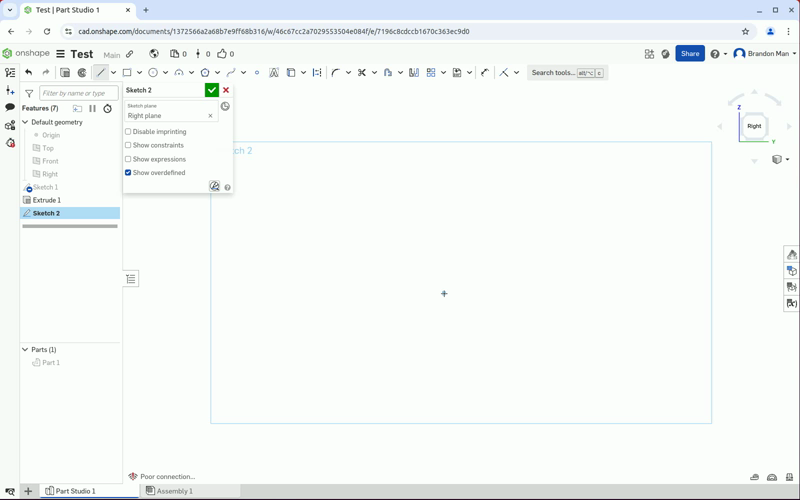
key_down(shift)
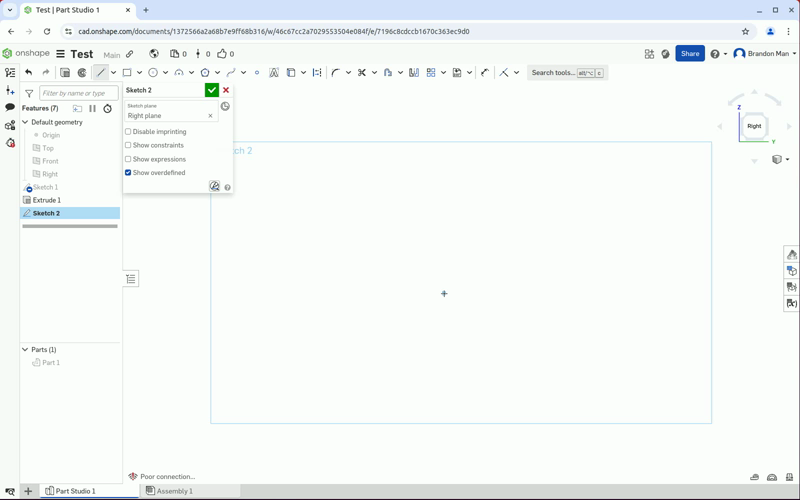
mouse_move(474, 293)
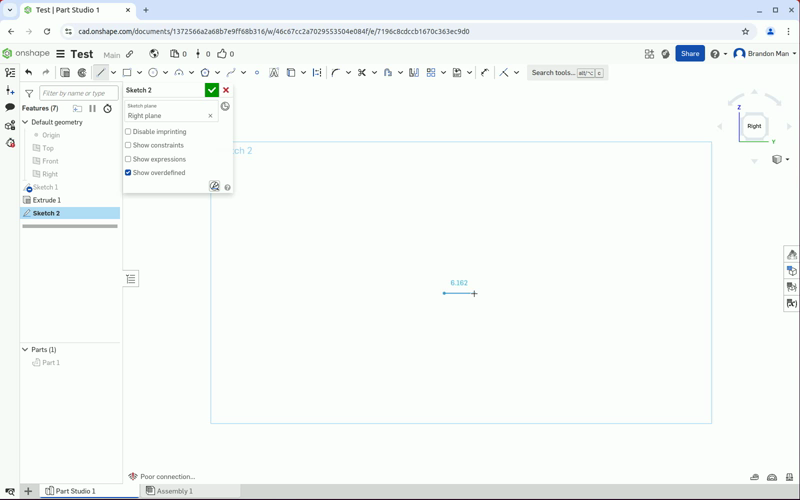
mouse_move(479, 293)
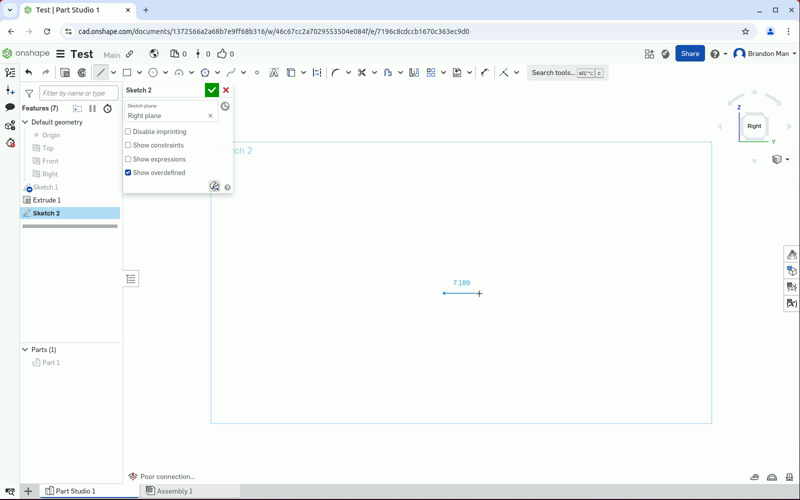
click(479, 293)
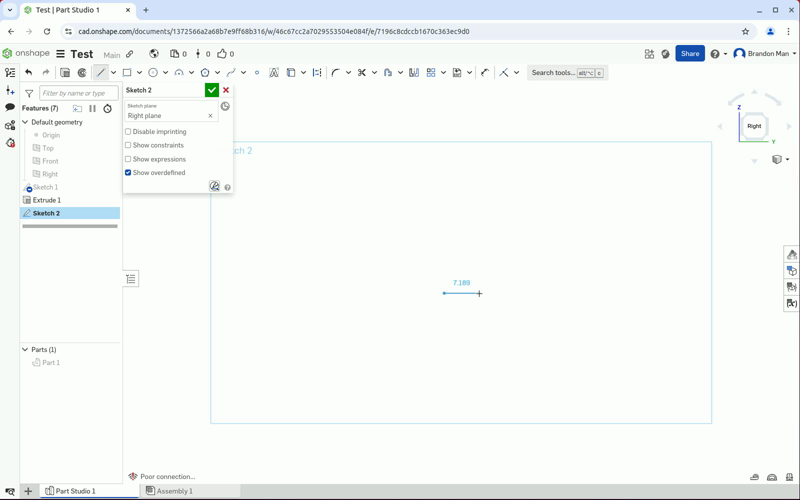
key_up(shift)
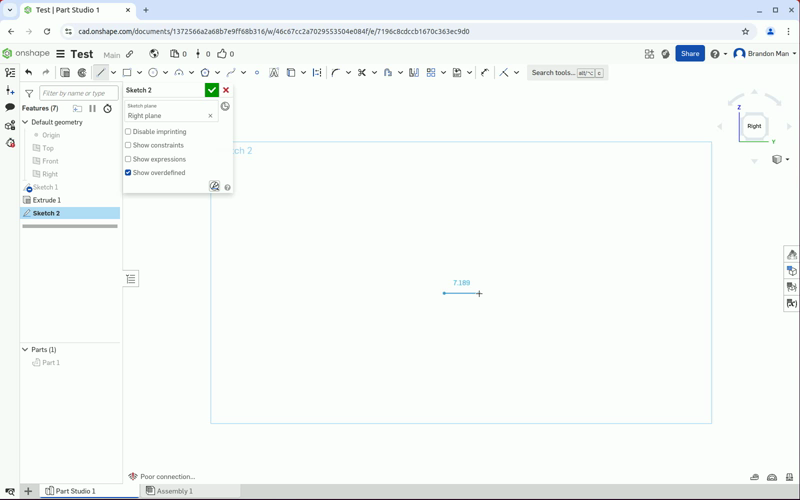
key_down(shift)
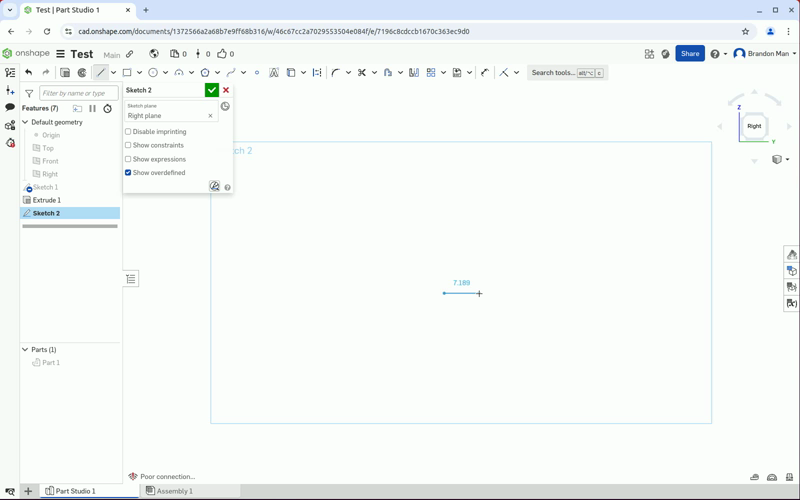
mouse_move(509, 293)
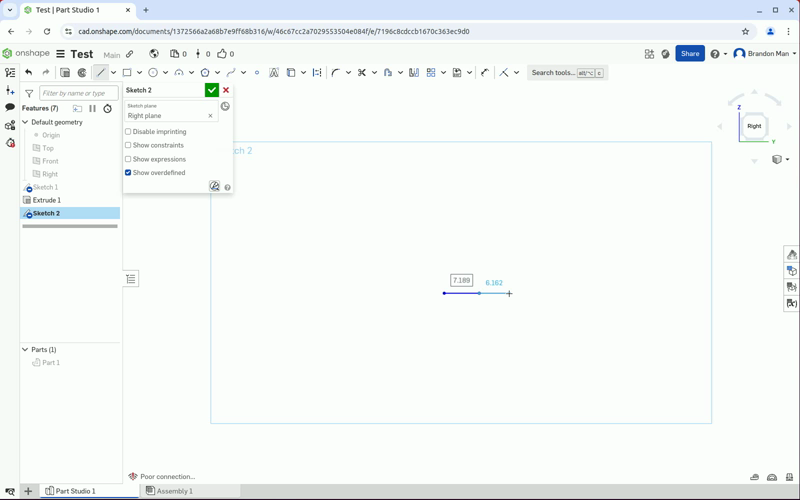
mouse_move(479, 272)
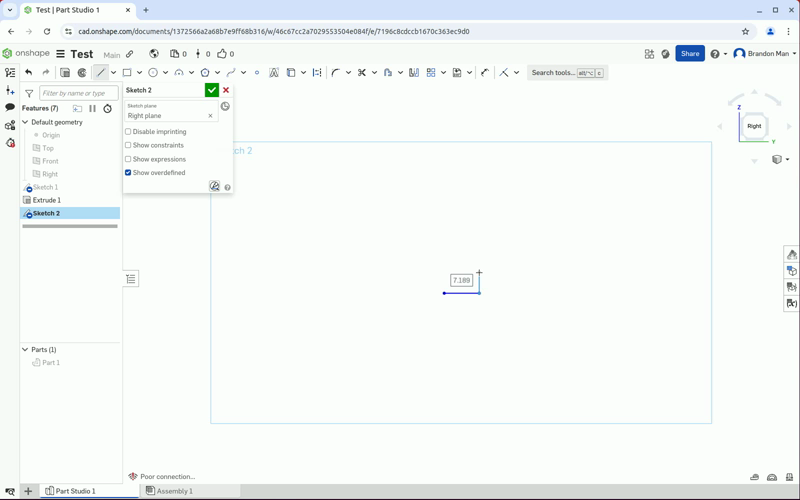
click(479, 272)
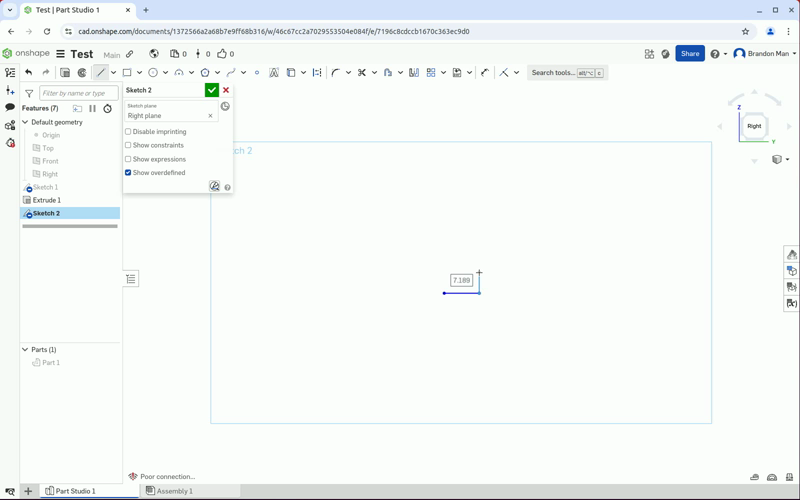
key_up(shift)
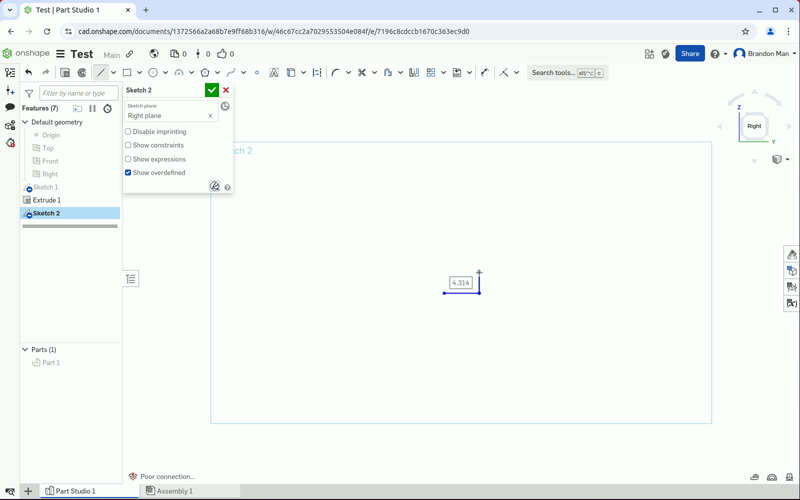
key_down(shift)
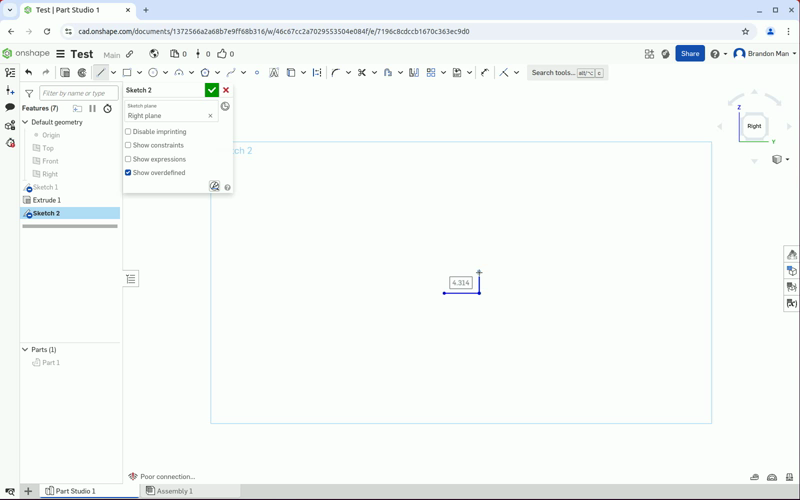
mouse_move(509, 272)
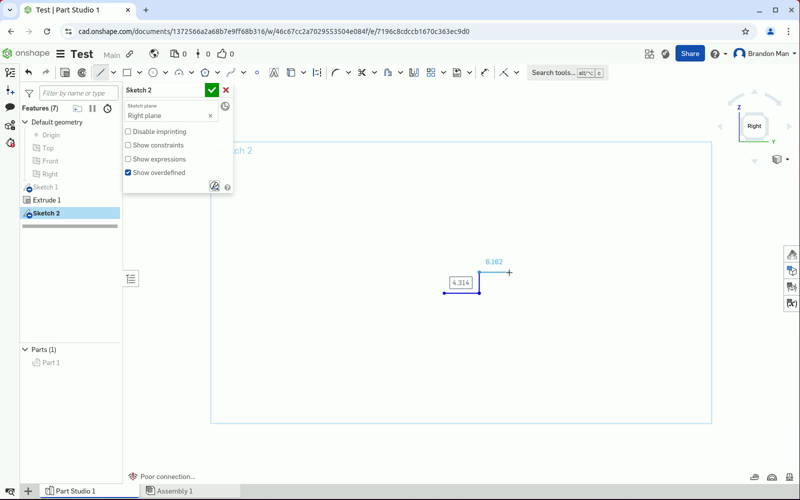
mouse_move(444, 272)
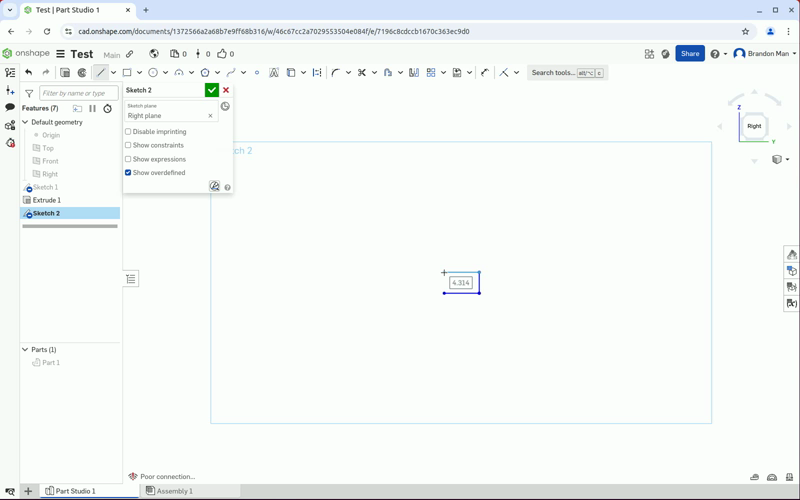
click(444, 272)
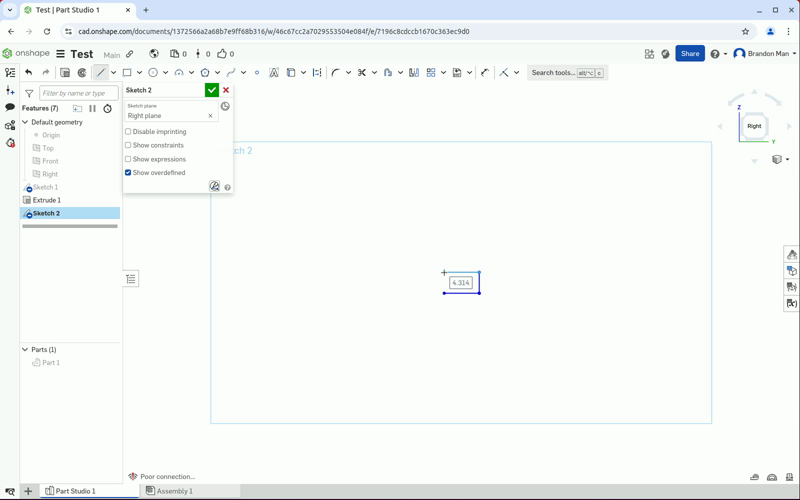
key_up(shift)
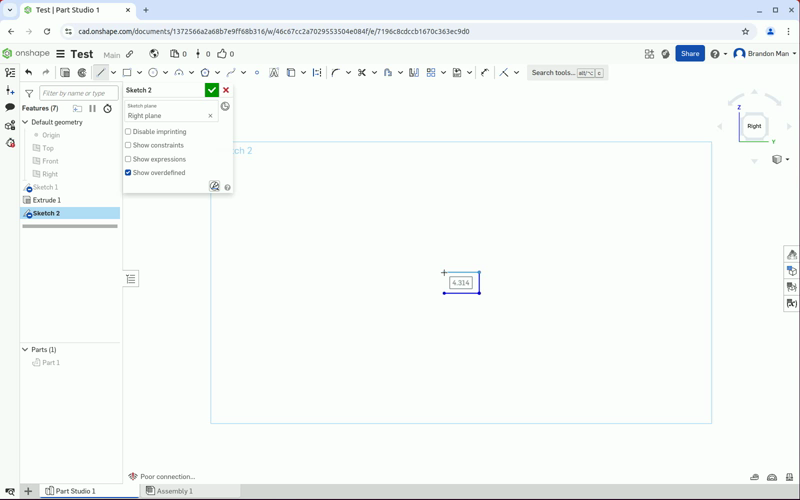
mouse_move(474, 272)
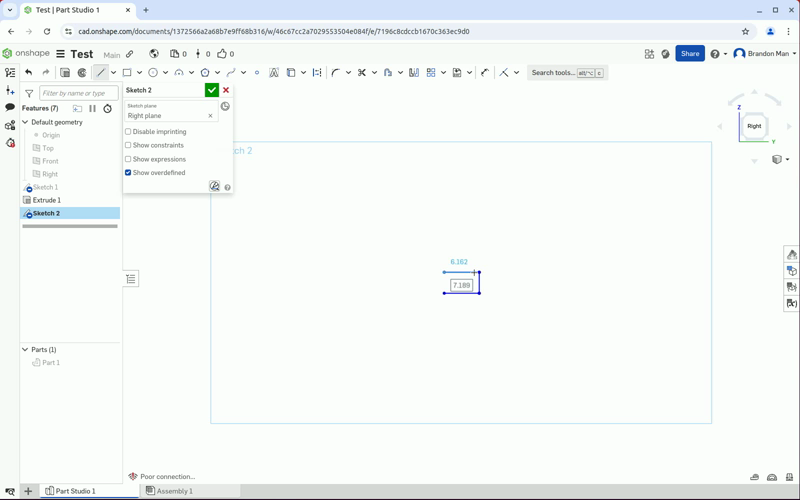
key_down(shift)
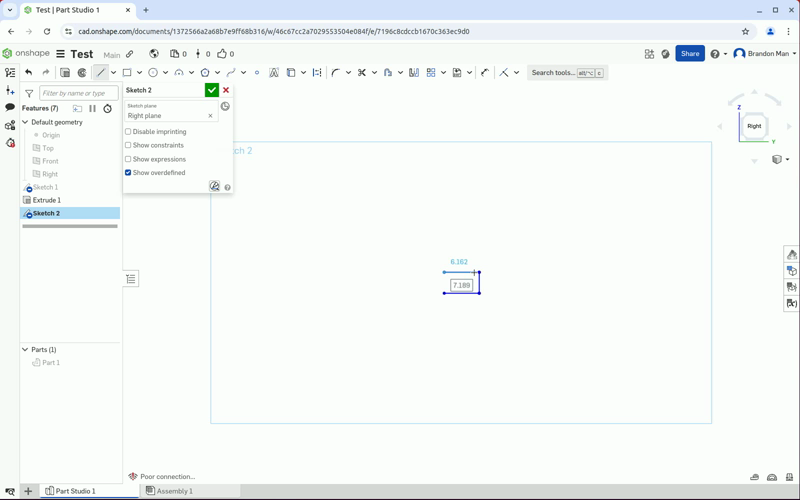
mouse_move(444, 293)
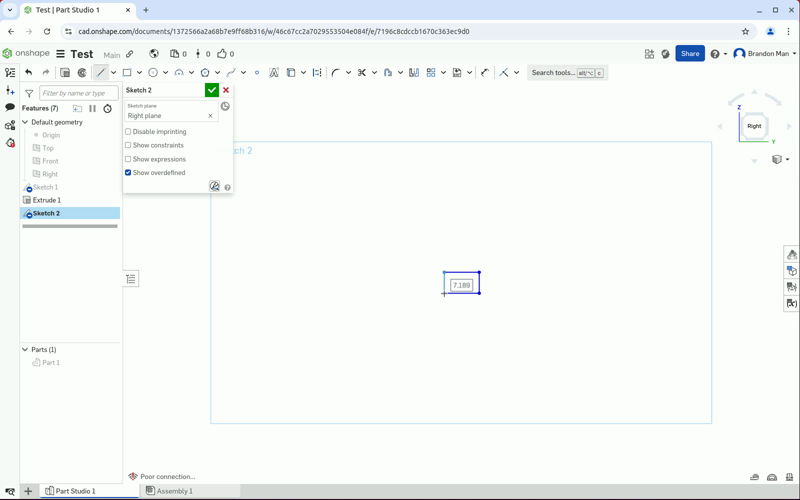
key_up(shift)
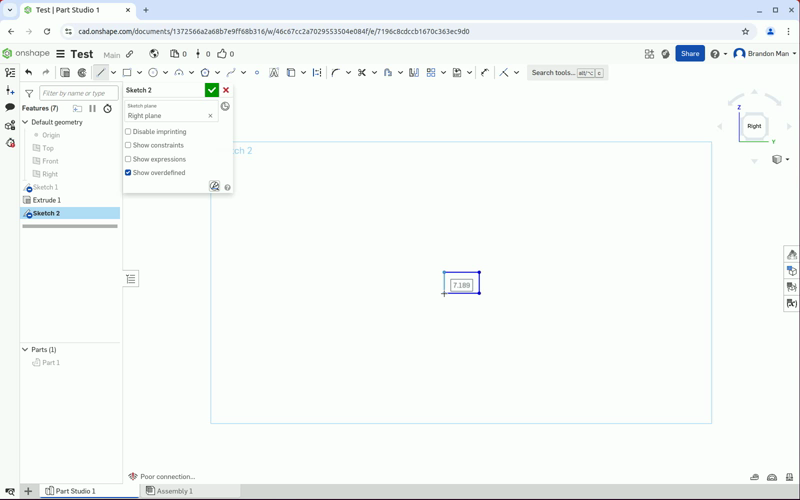
click(444, 293)
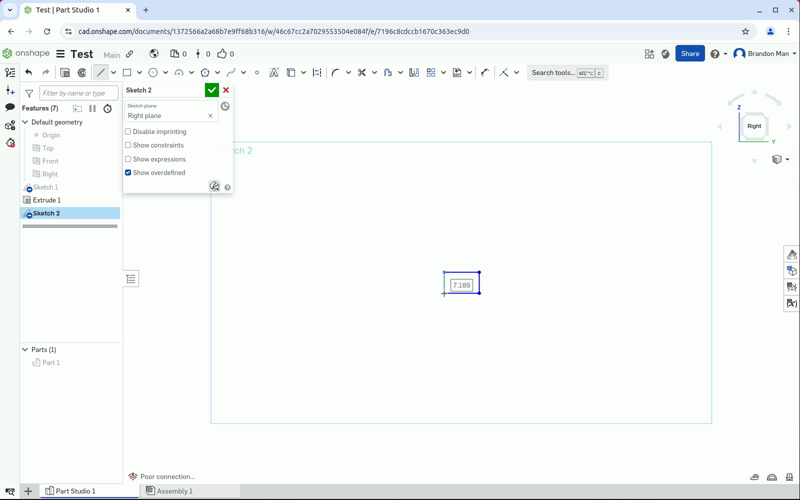
key(esc)
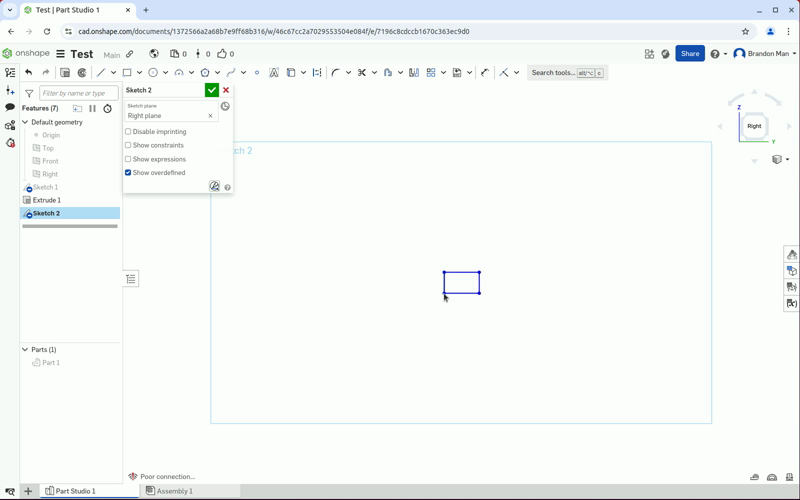
mouse_move(468, 276)
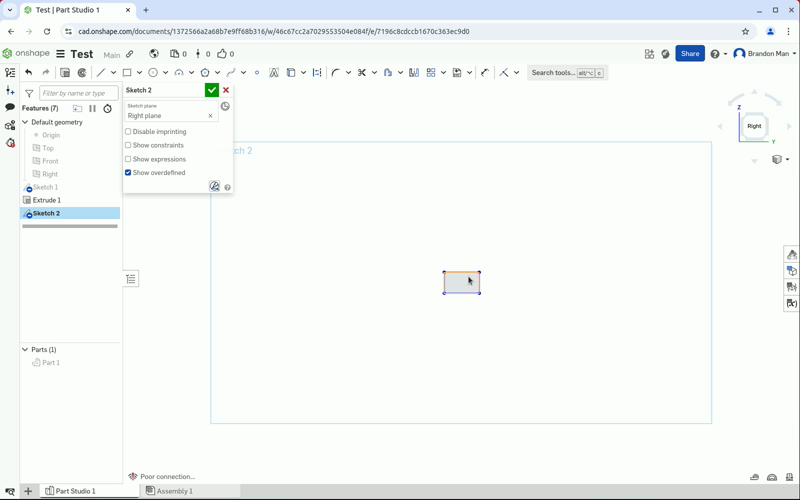
scroll(6)
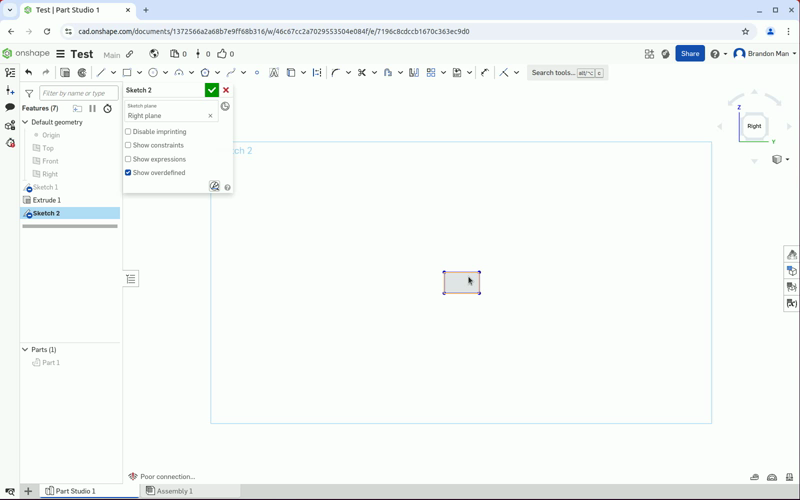
scroll(6)
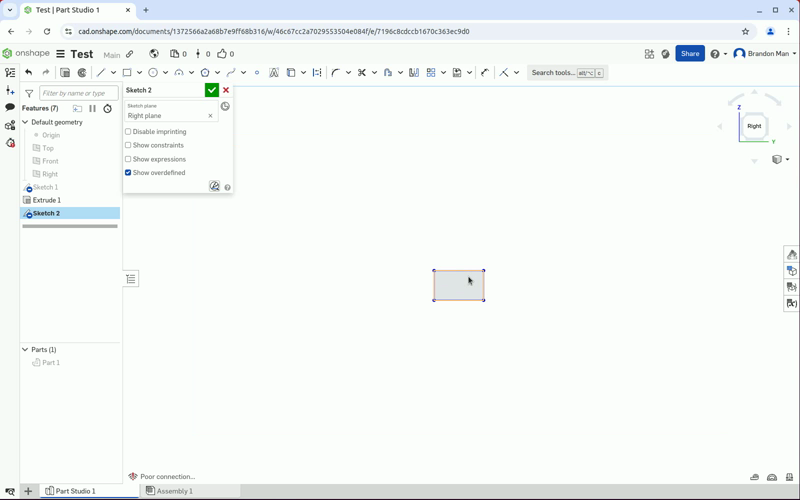
scroll(6)
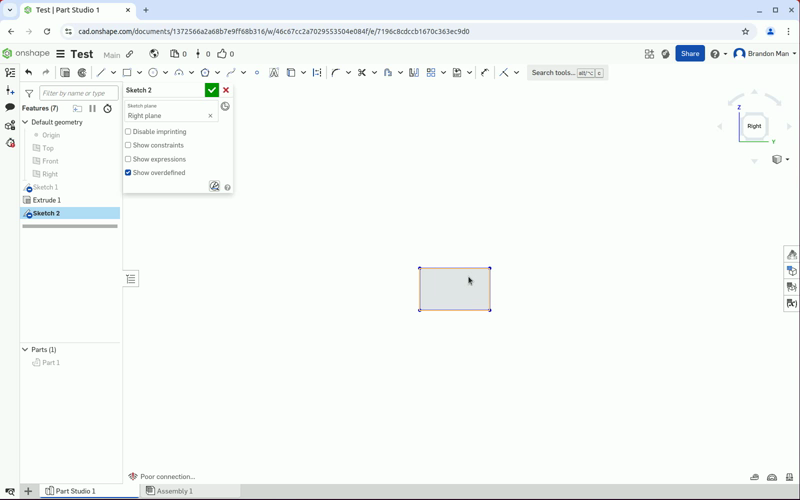
scroll(6)
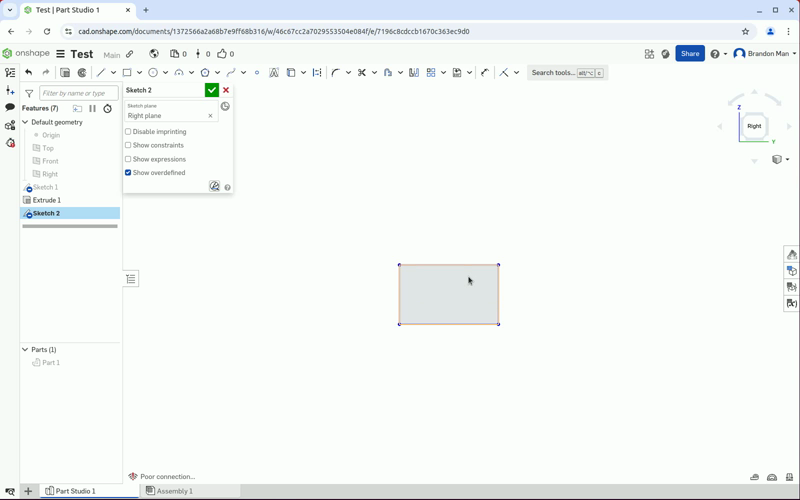
scroll(6)
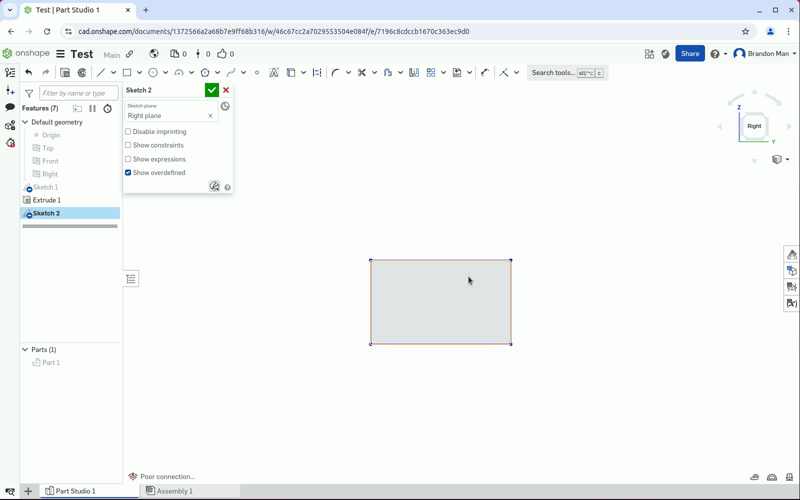
scroll(6)
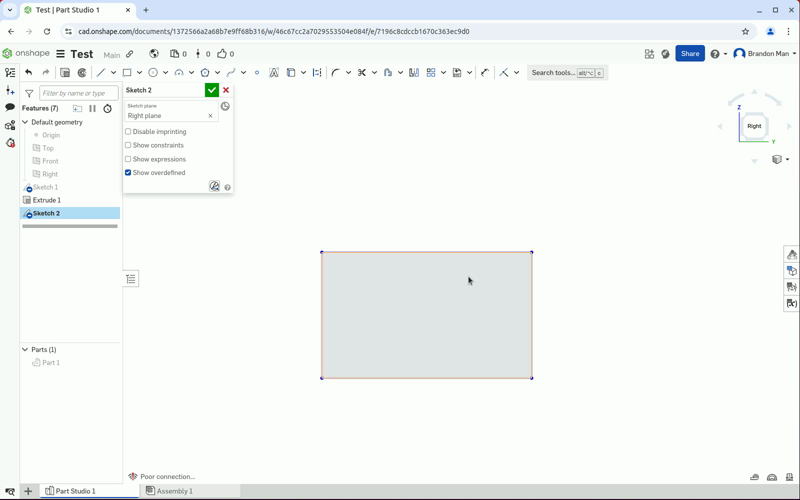
scroll(6)
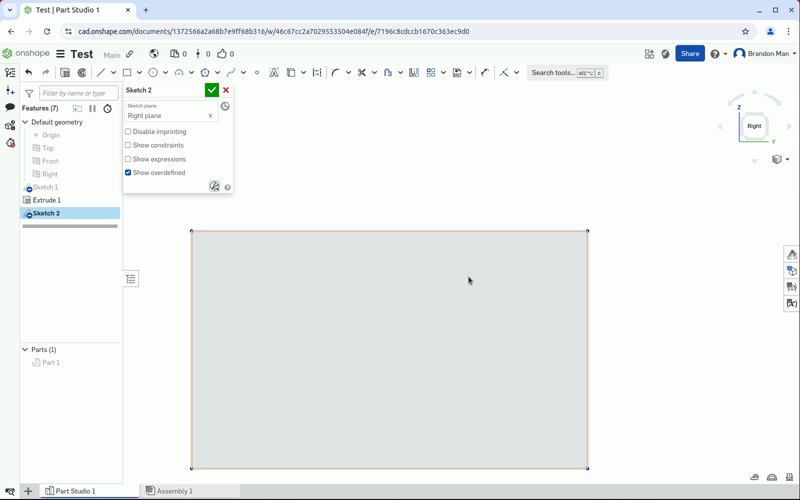
click(468, 276)
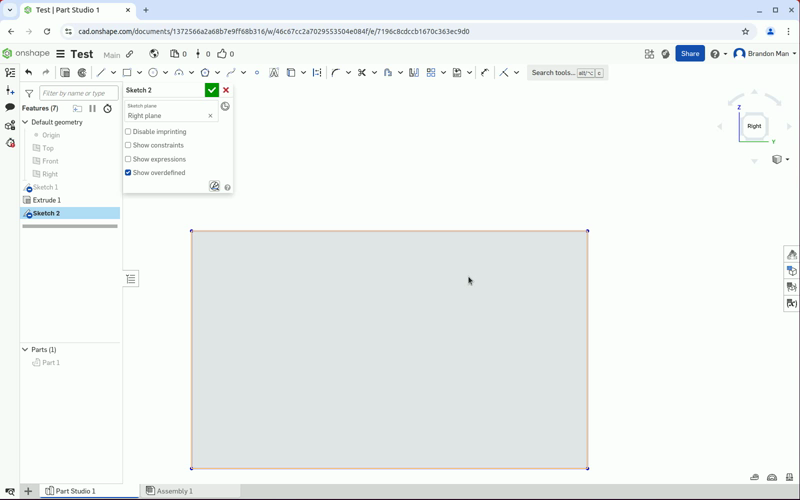
scroll(-6)
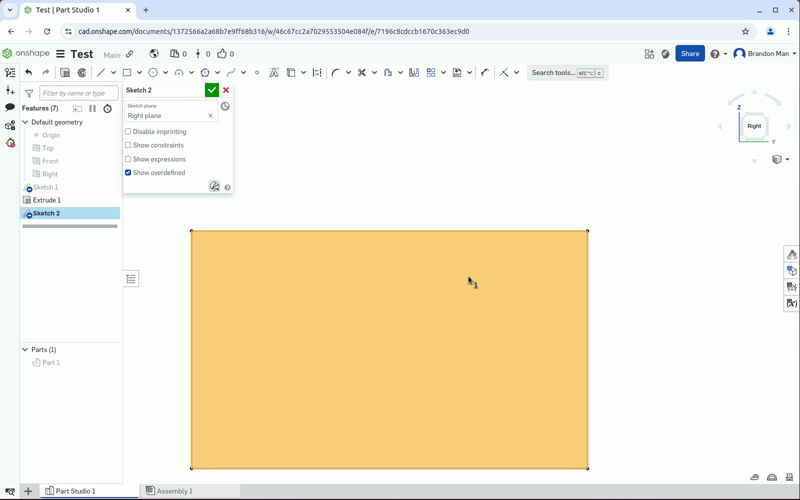
scroll(-6)
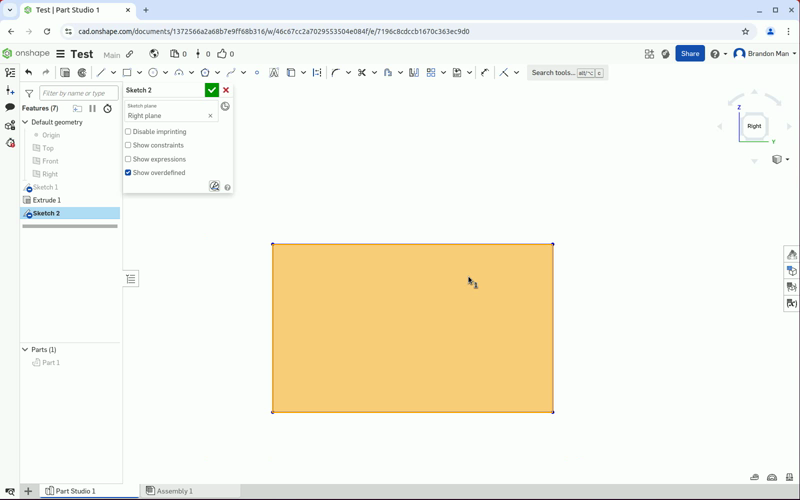
scroll(-6)
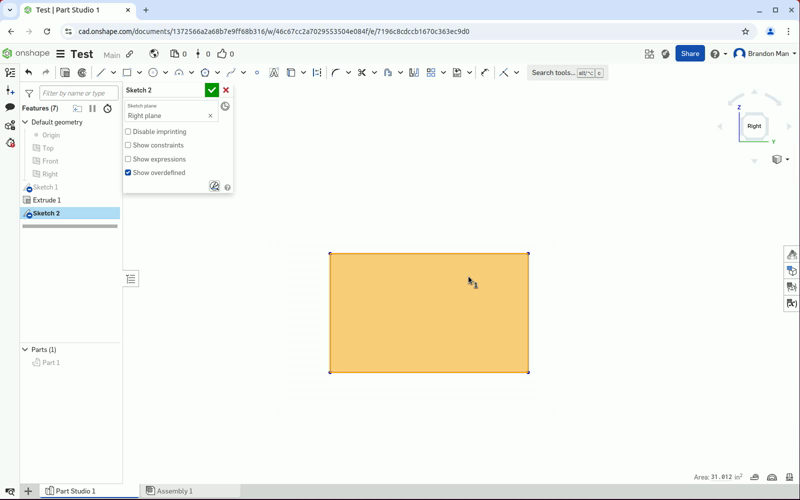
scroll(-6)
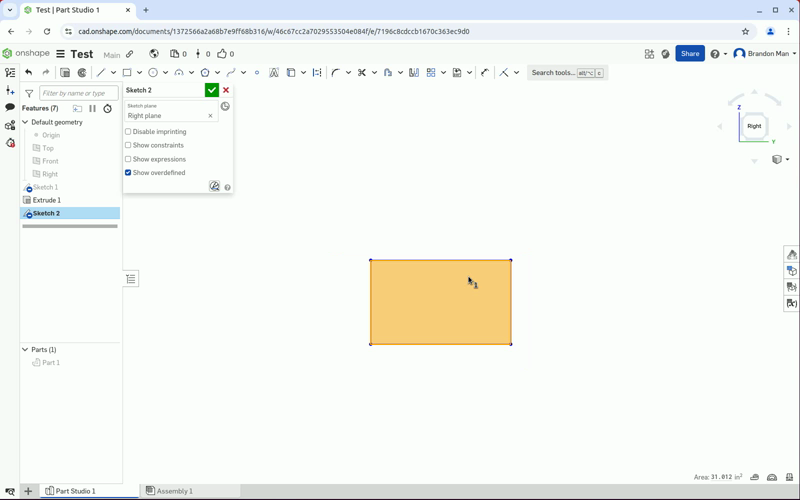
scroll(-6)
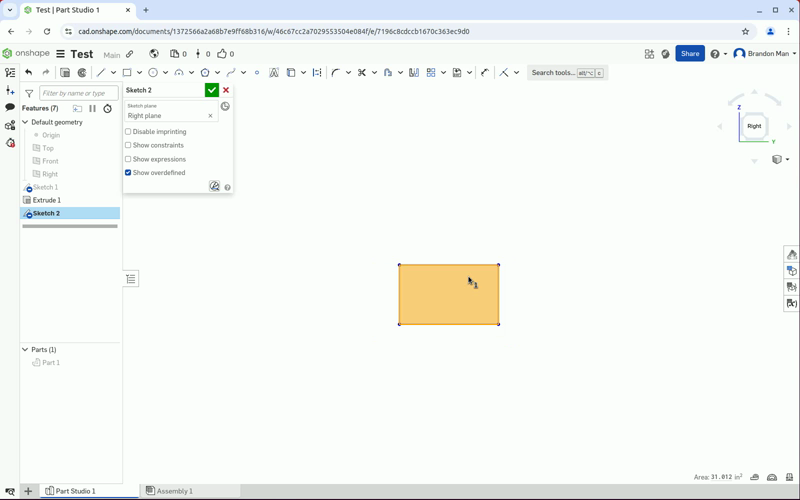
scroll(-6)
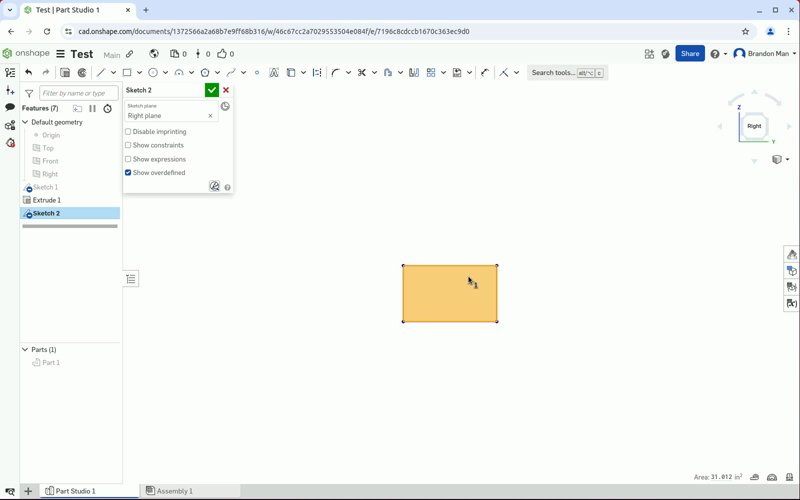
scroll(-6)
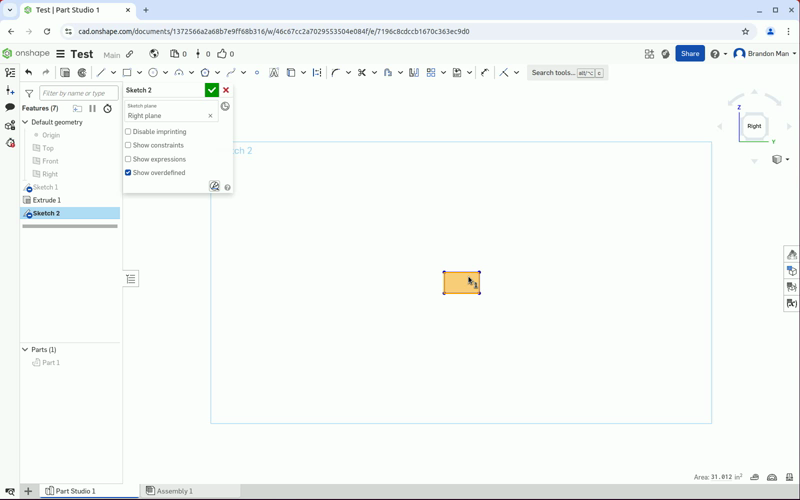
mouse_move(73, 352)
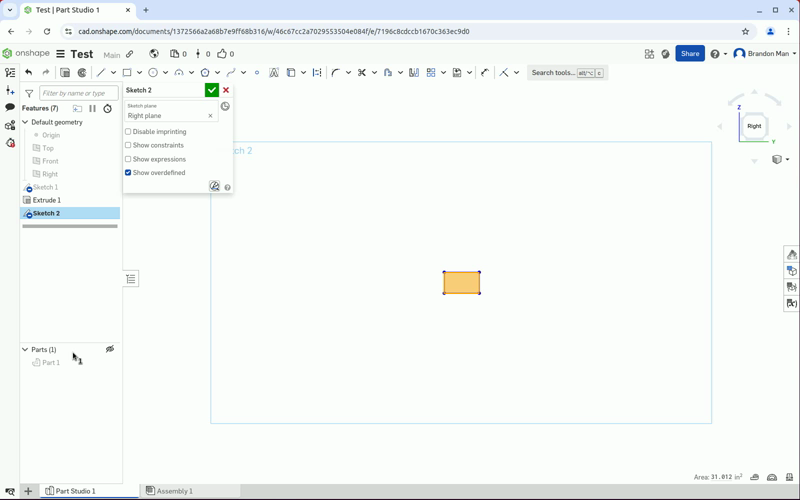
key(shift+y)
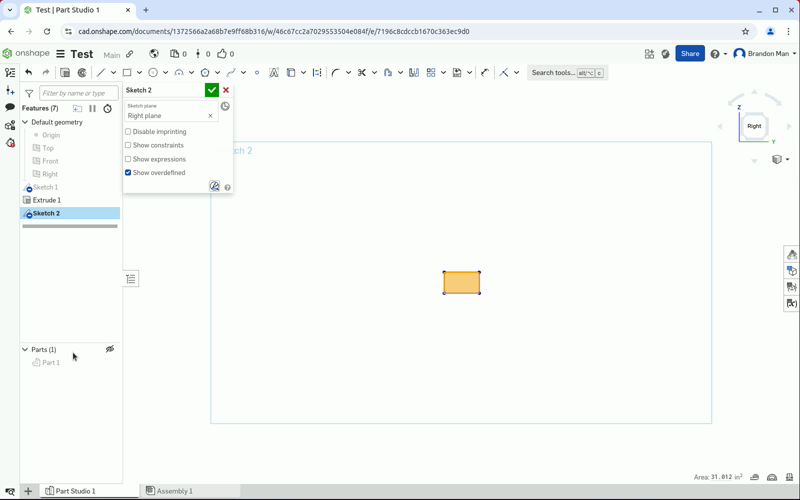
key(shift+e)
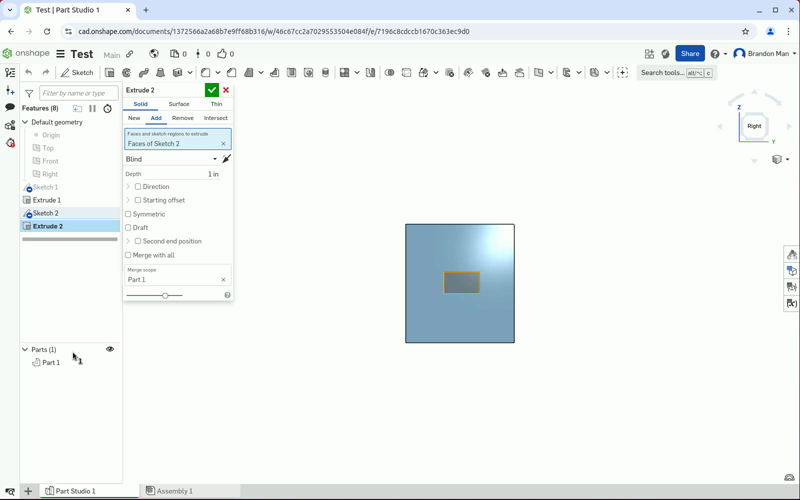
mouse_move(143, 106)
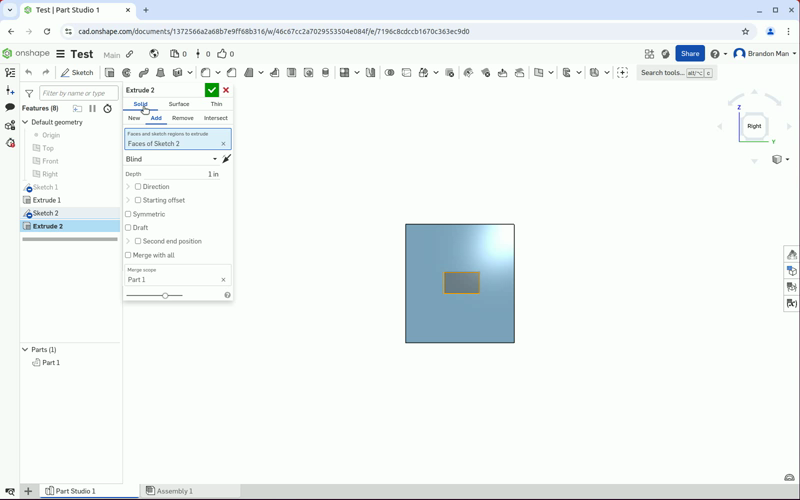
click(143, 106)
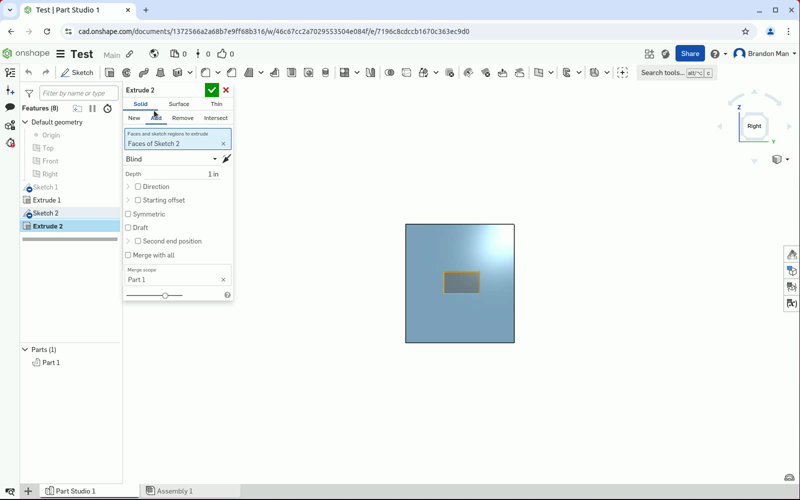
mouse_move(186, 120)
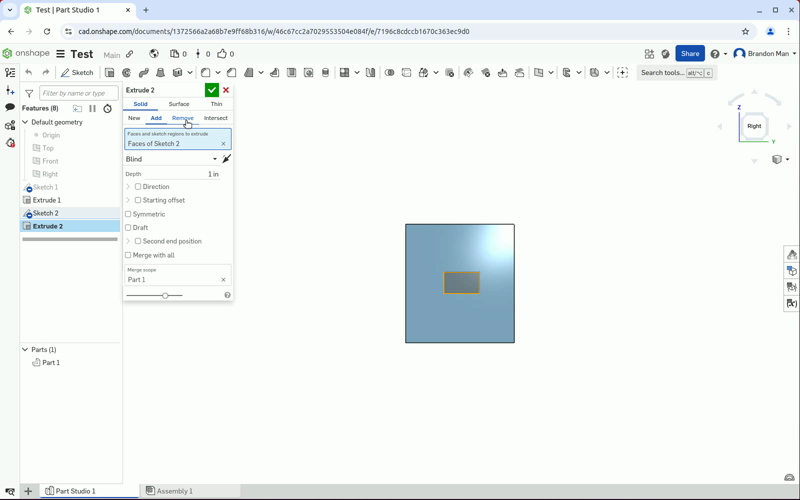
click(186, 120)
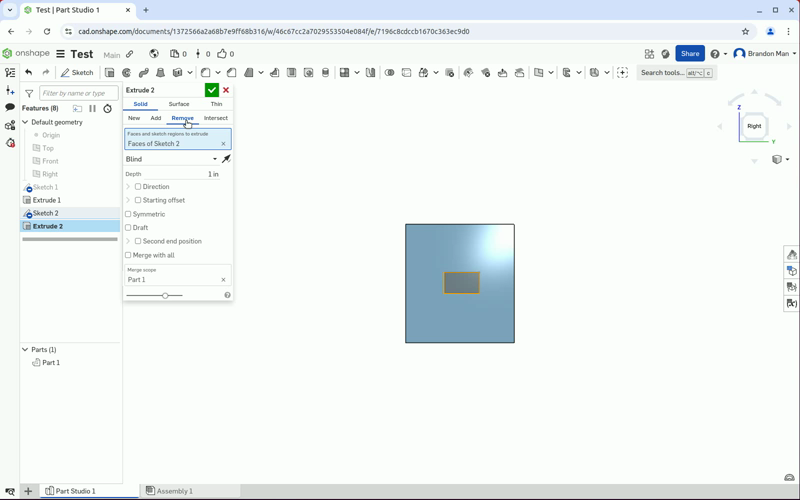
key(tab, 4)
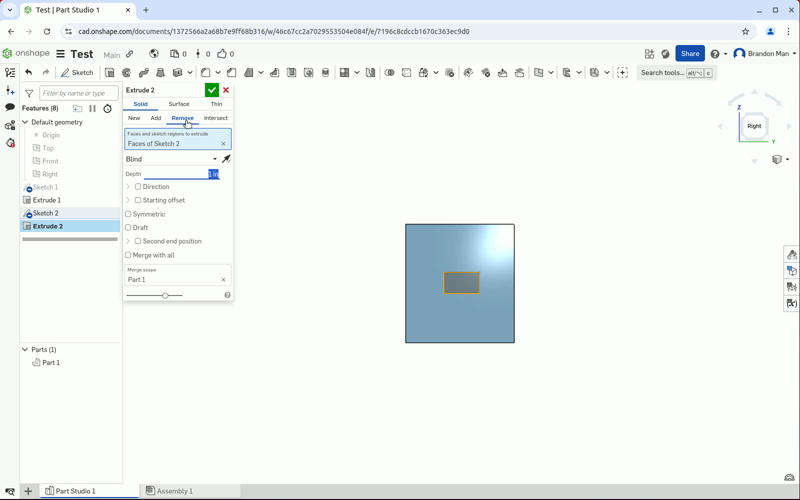
text(15.405)
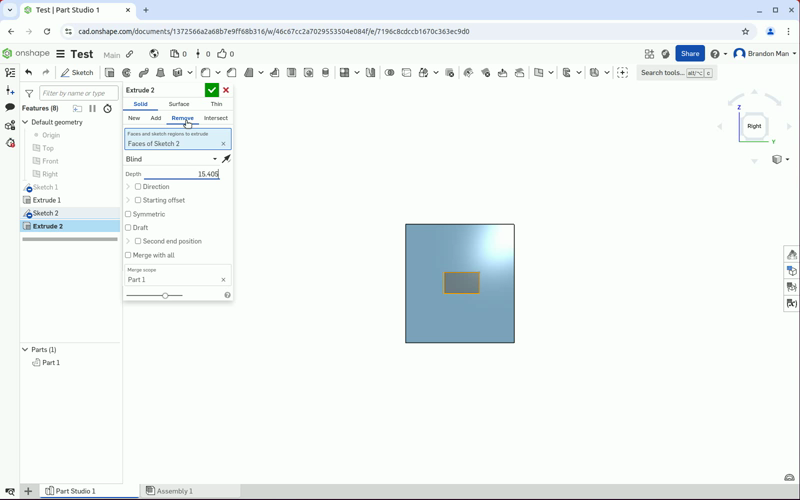
key(tab, 6)
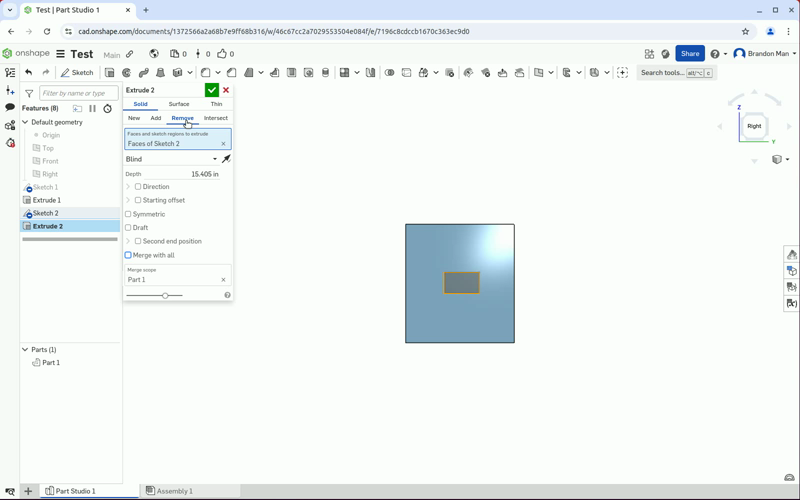
key(space)
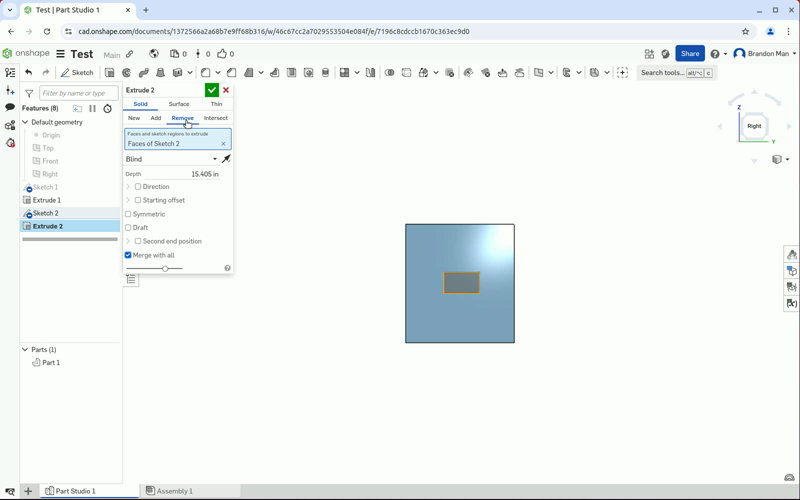
key(enter)
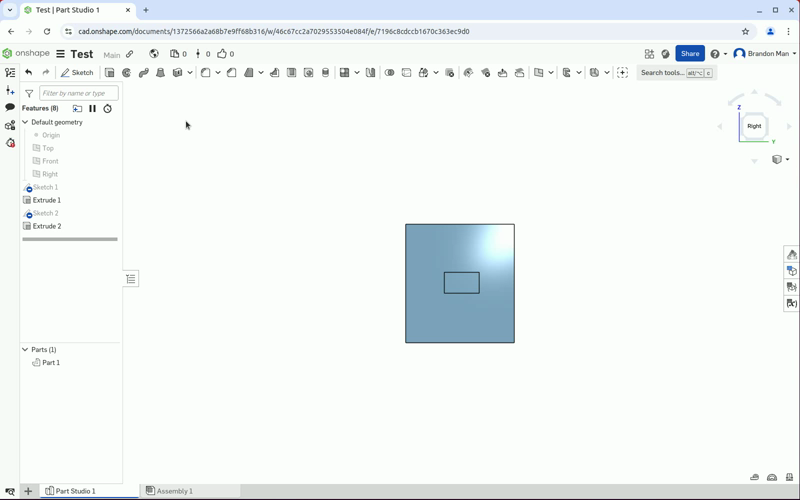
key(shift+h)
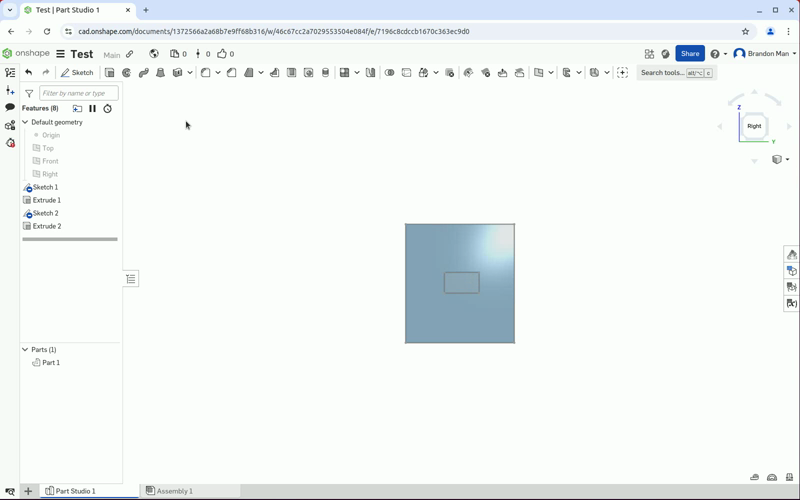
key(shift+h)
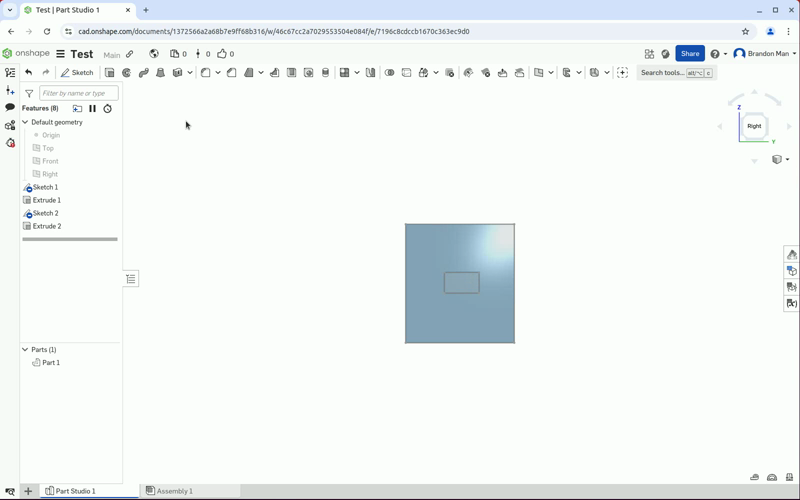
key(shift+7)
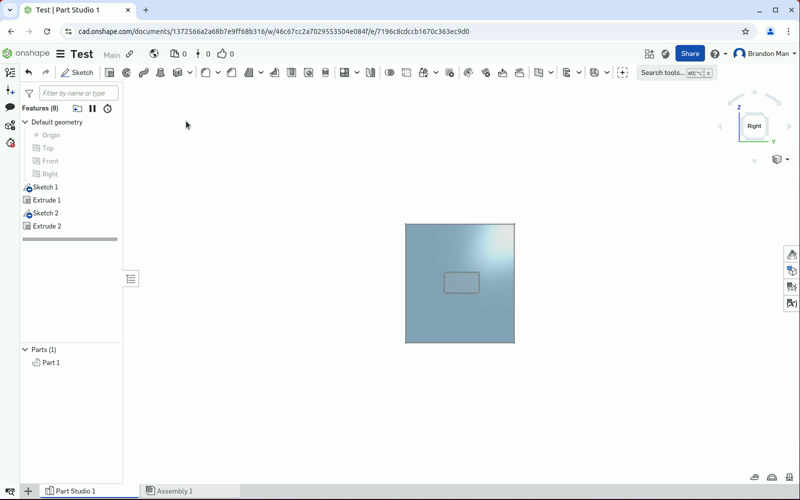
key(right, 2)
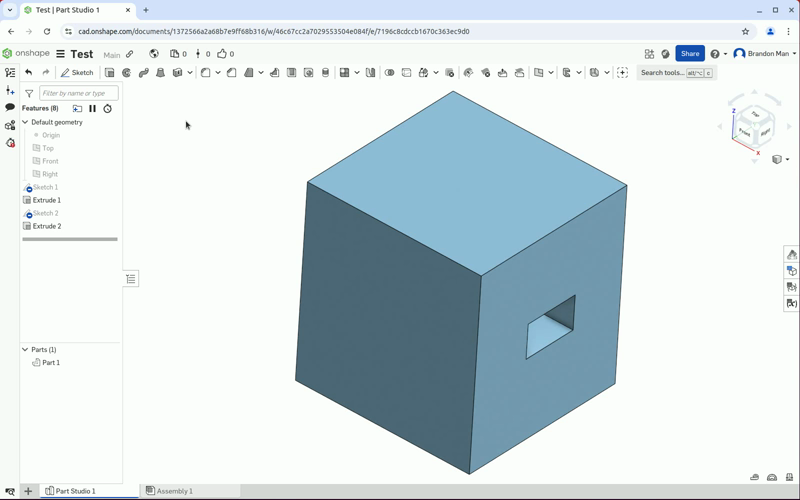
key(down, 2)
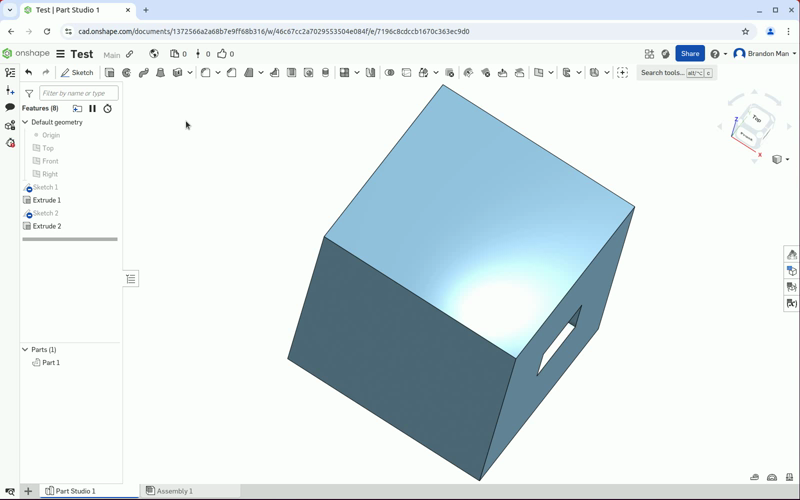
key(up, 2)
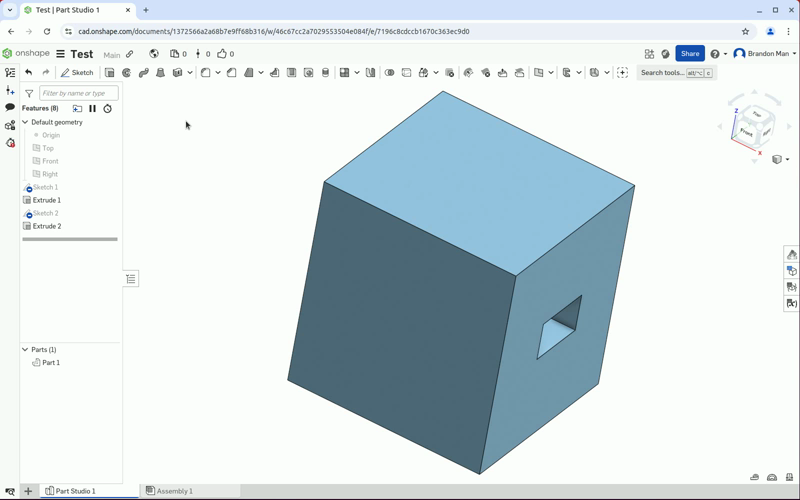
key(left, 2)
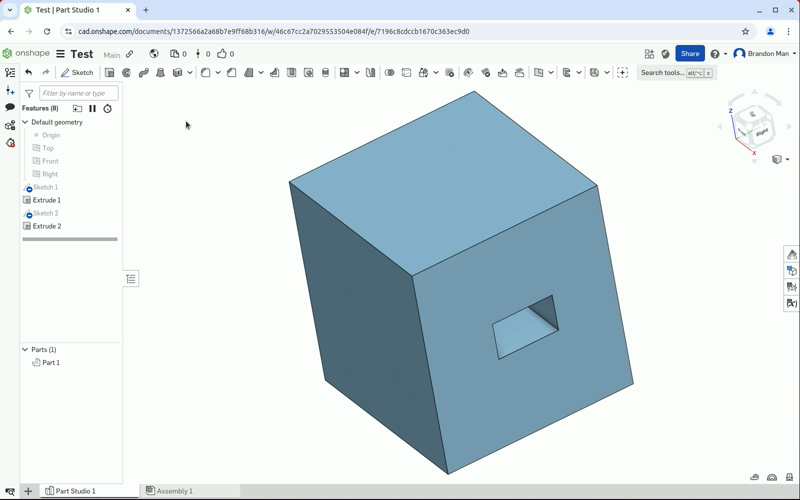
mouse_move(73, 189)
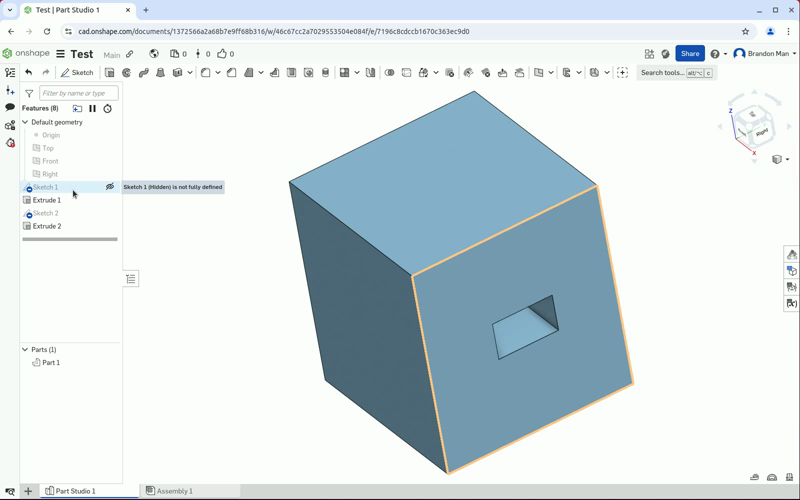
click(73, 189)